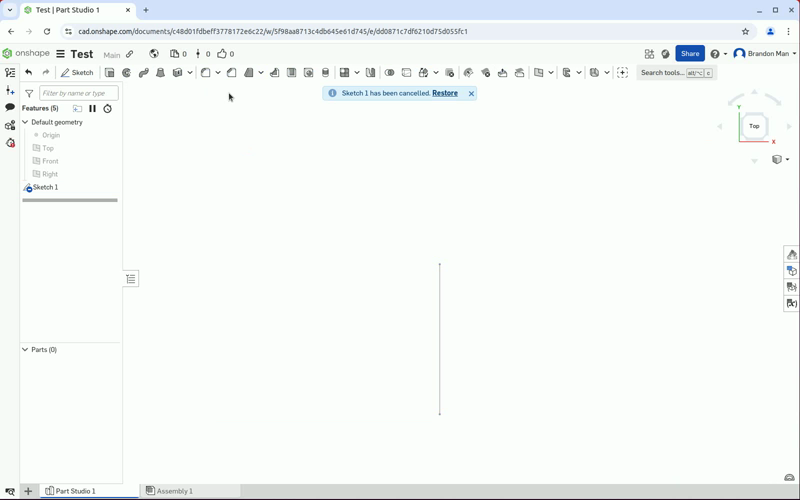
key(shift+h)
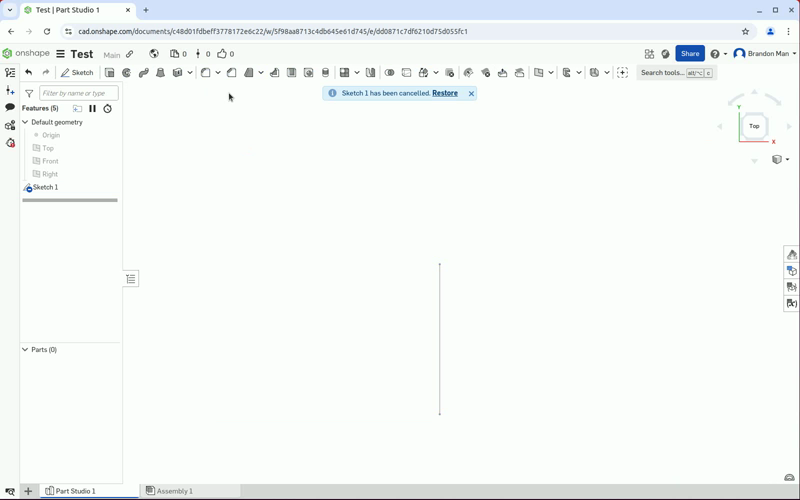
key(shift+s)
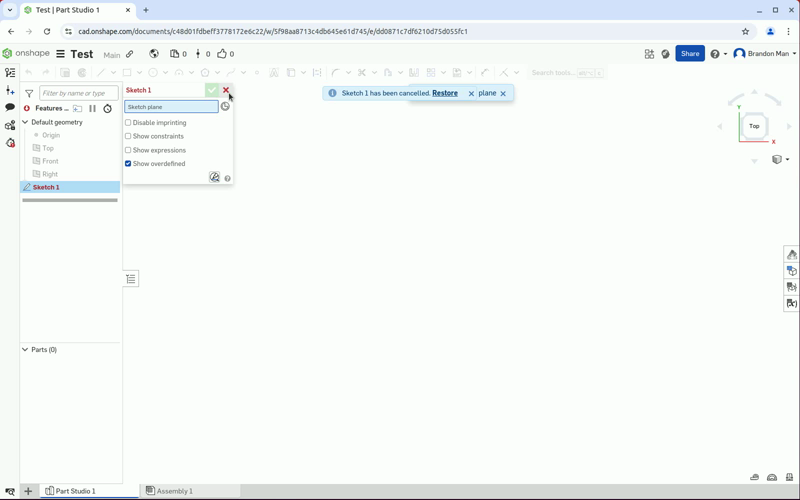
mouse_move(73, 150)
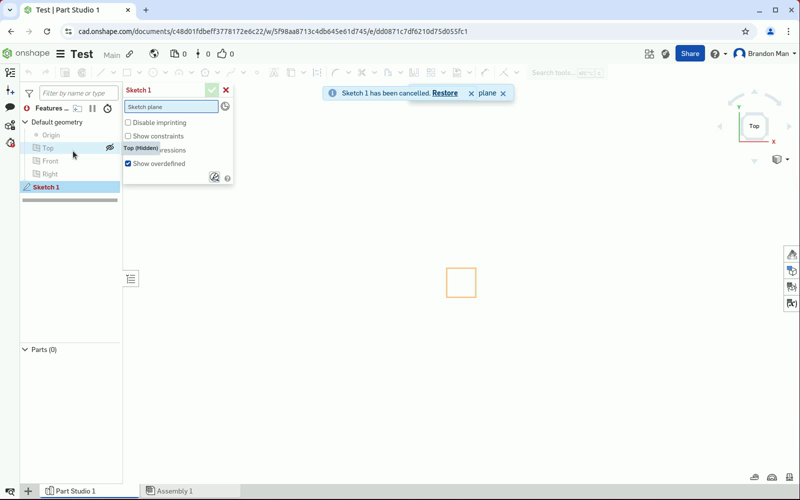
click(73, 150)
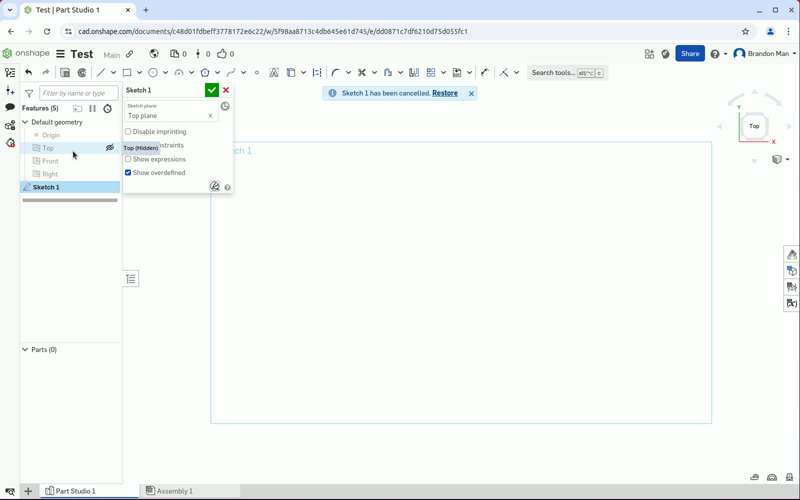
mouse_move(73, 352)
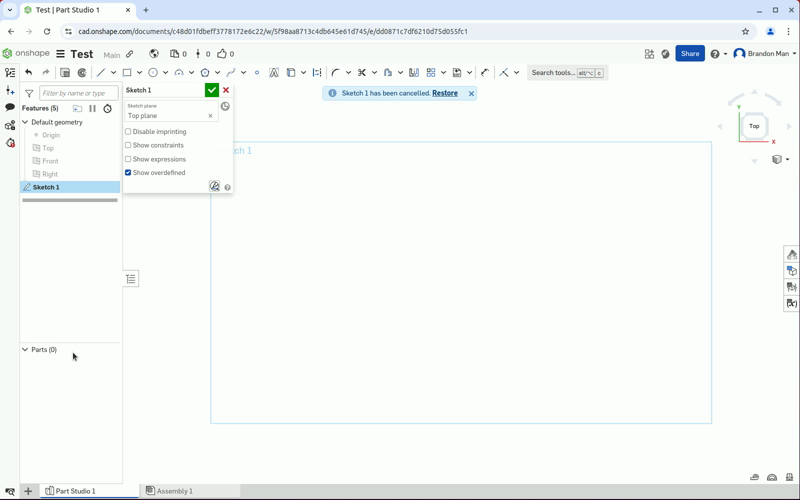
key(y)
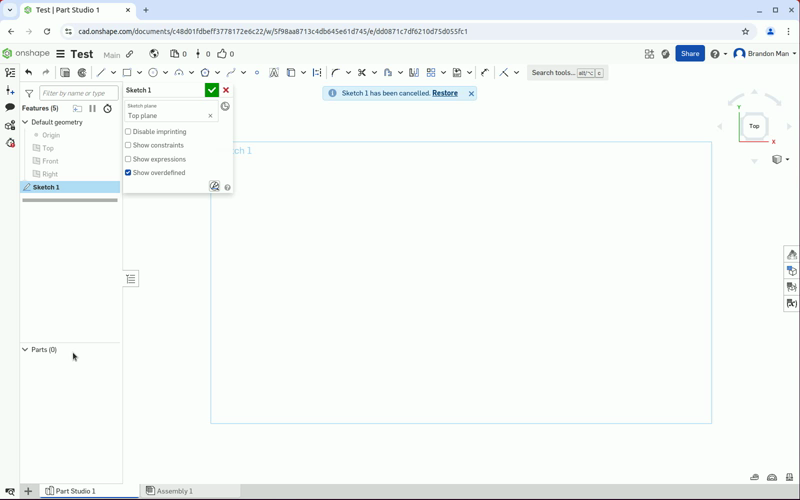
key(c)
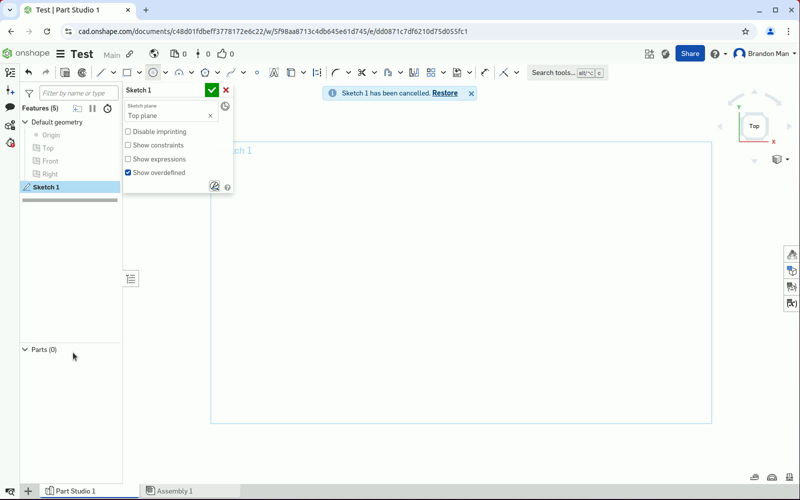
key_down(shift)
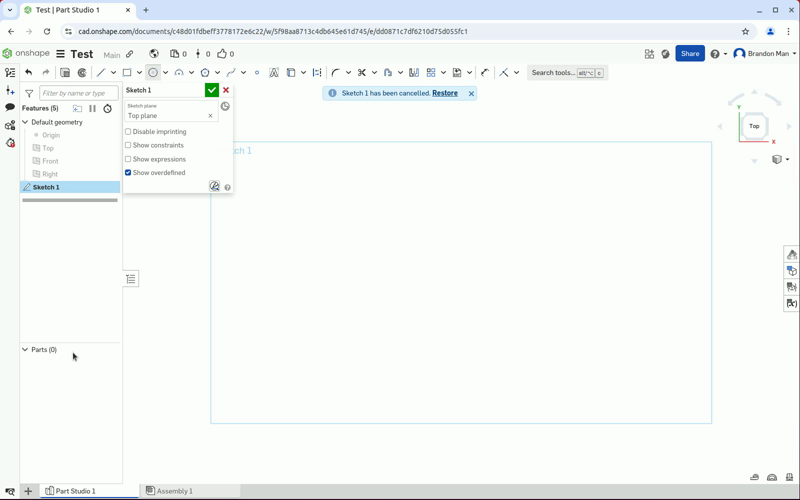
mouse_move(461, 282)
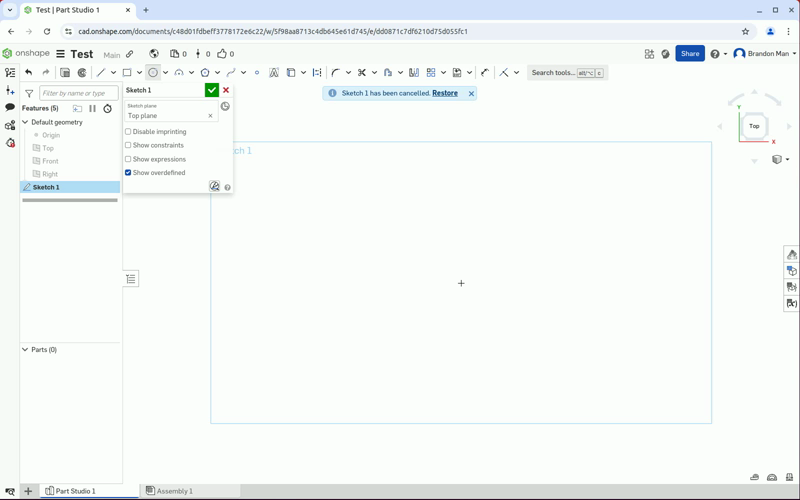
click(461, 282)
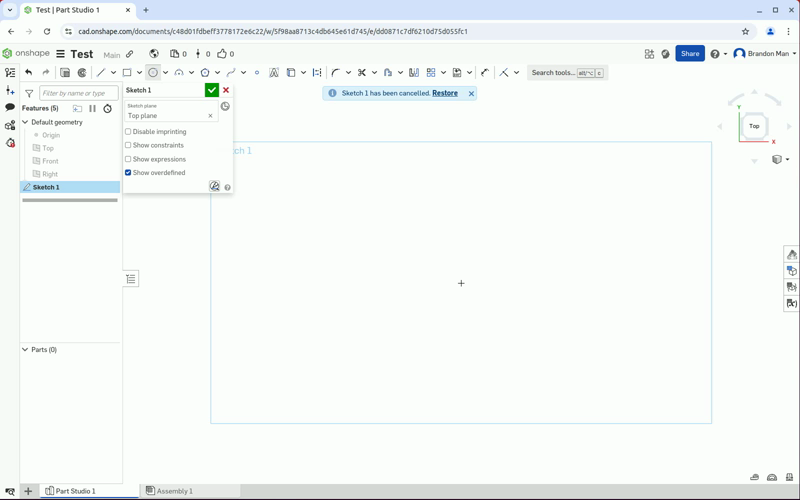
key_up(shift)
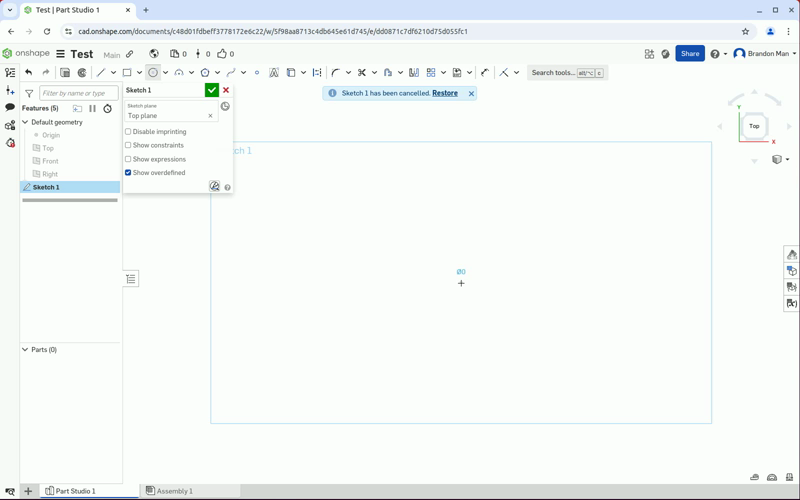
mouse_move(486, 282)
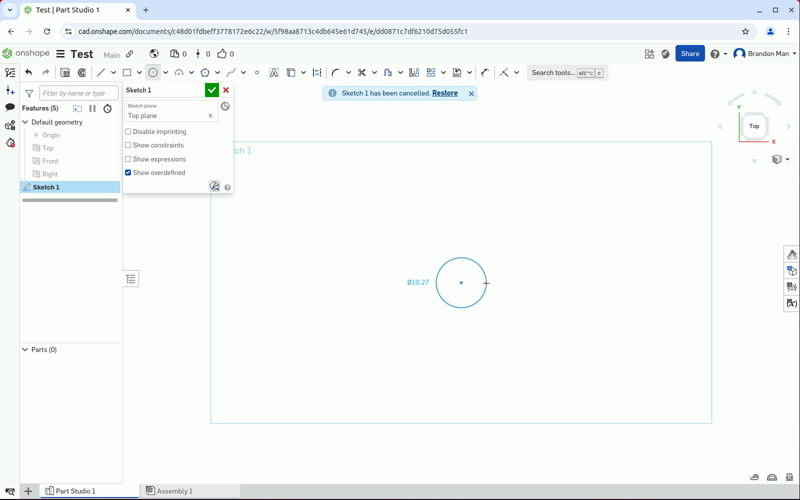
click(486, 282)
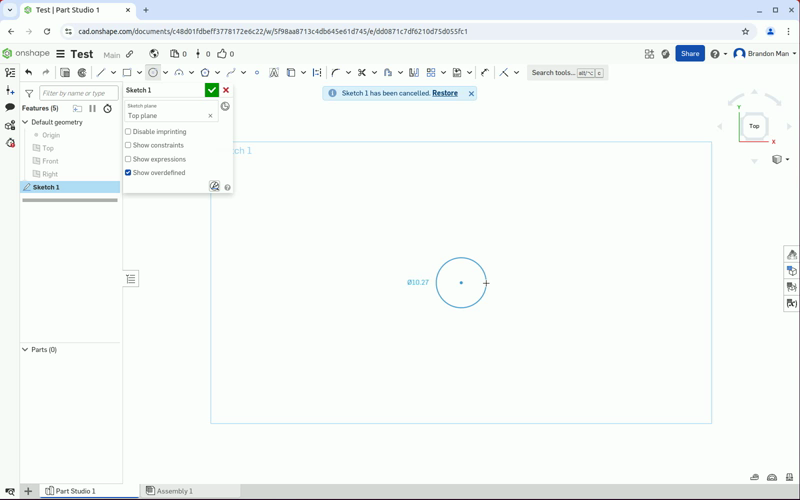
key(esc)
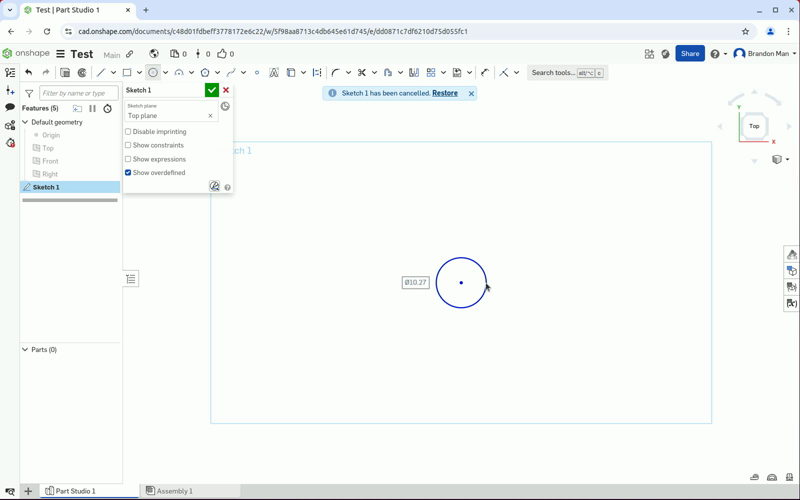
key(c)
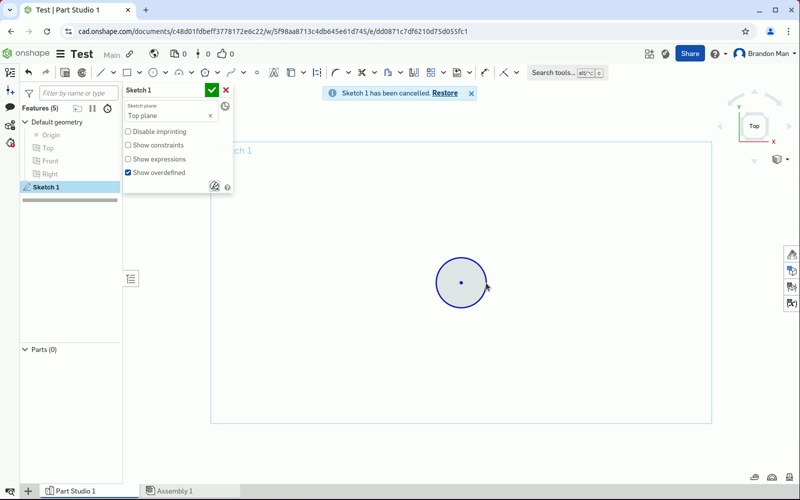
key_down(shift)
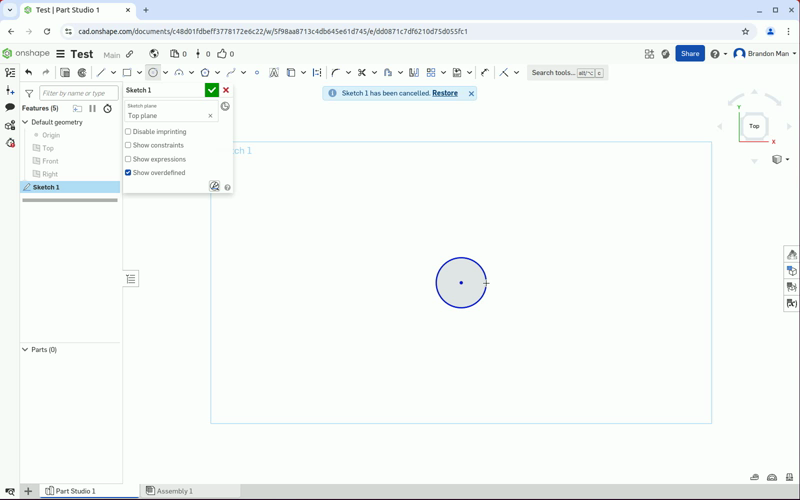
mouse_move(461, 282)
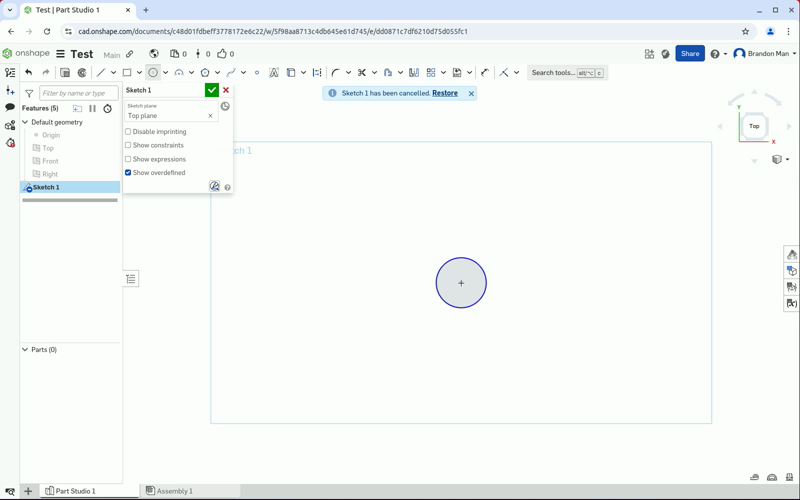
click(461, 282)
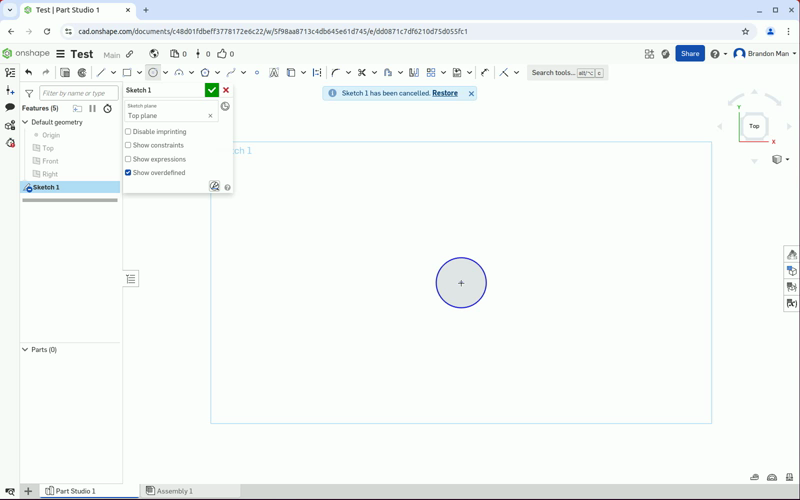
key_up(shift)
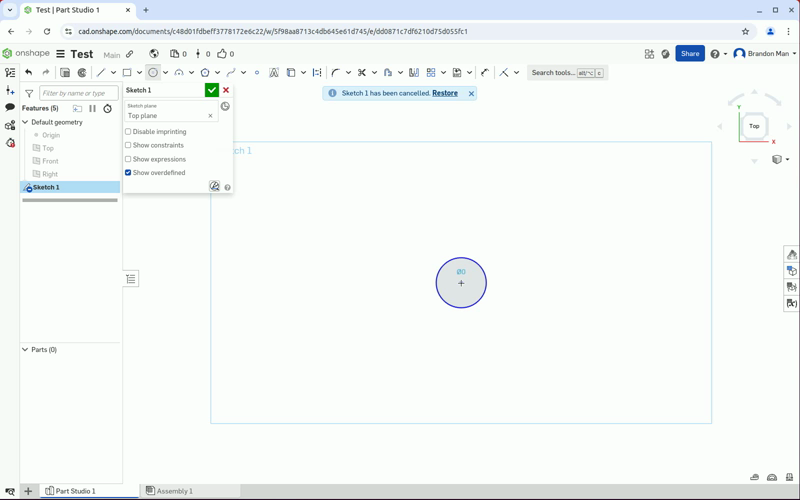
mouse_move(470, 282)
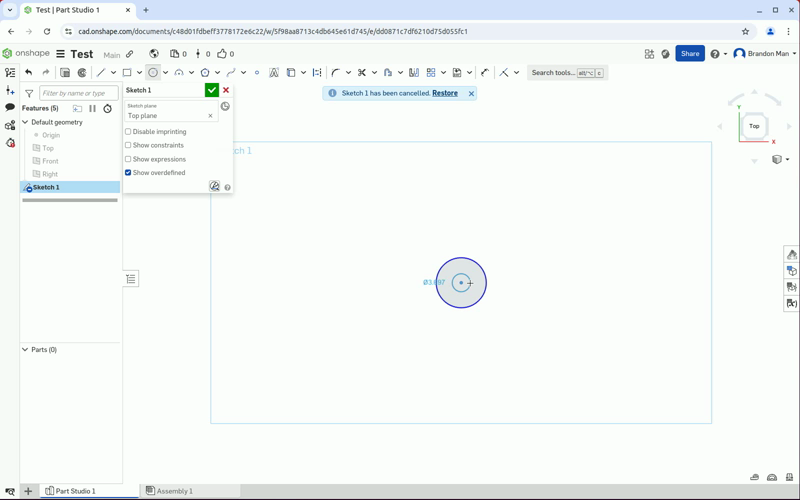
click(470, 282)
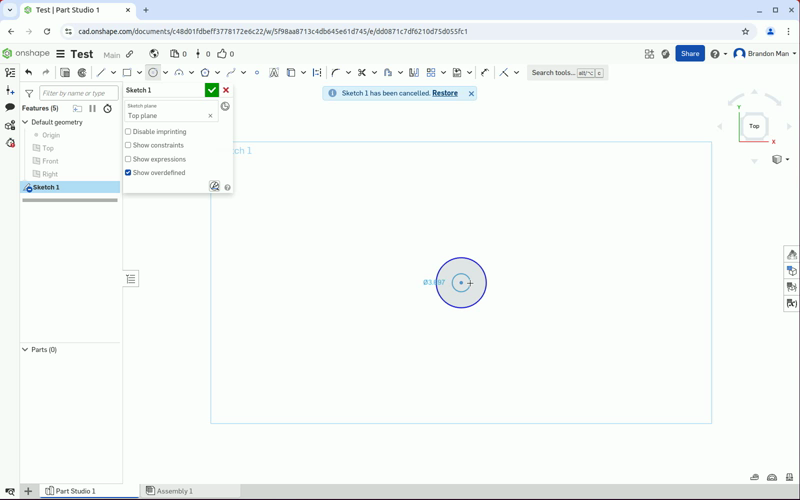
key(esc)
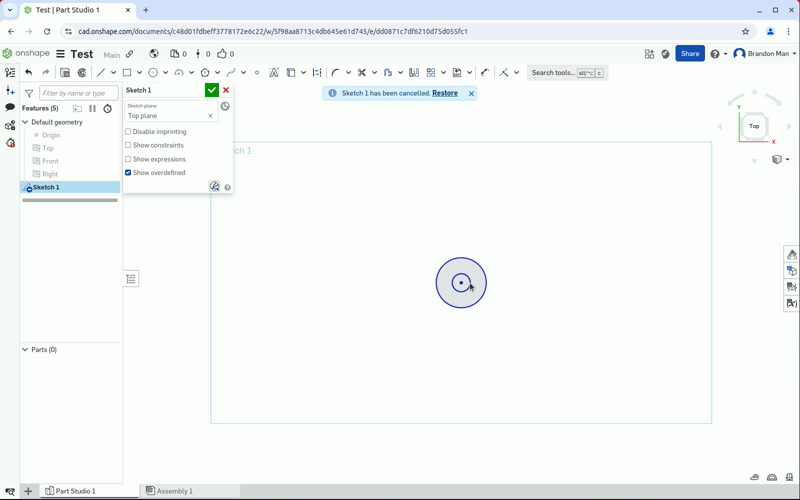
mouse_move(439, 289)
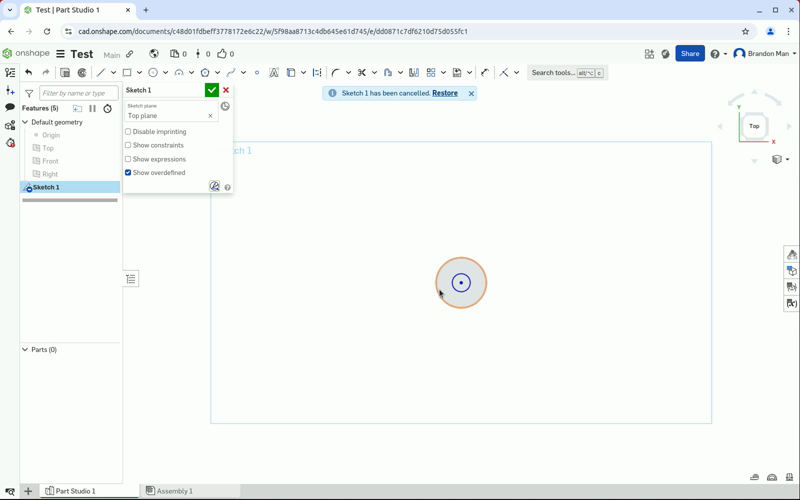
scroll(6)
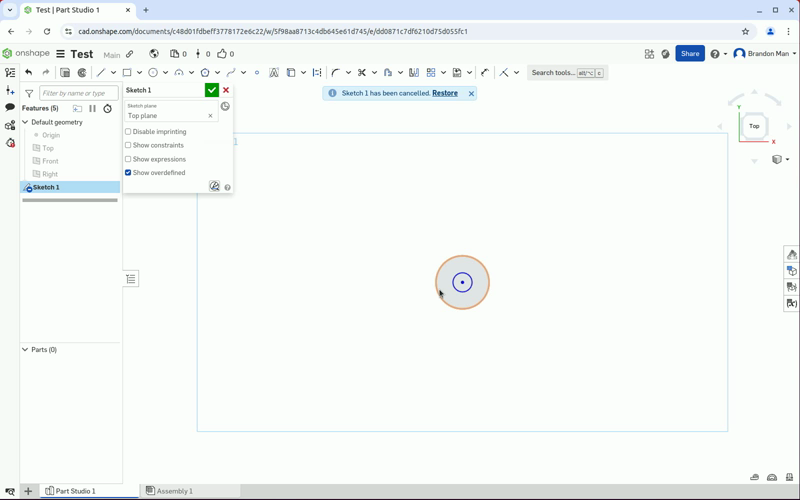
scroll(6)
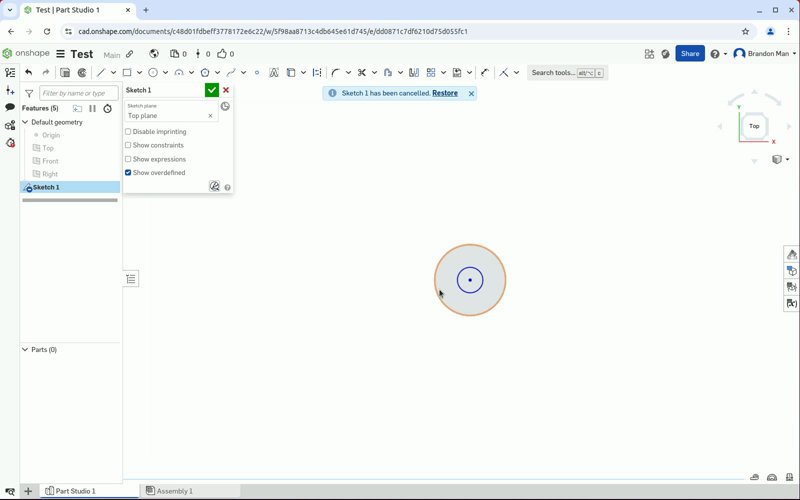
scroll(6)
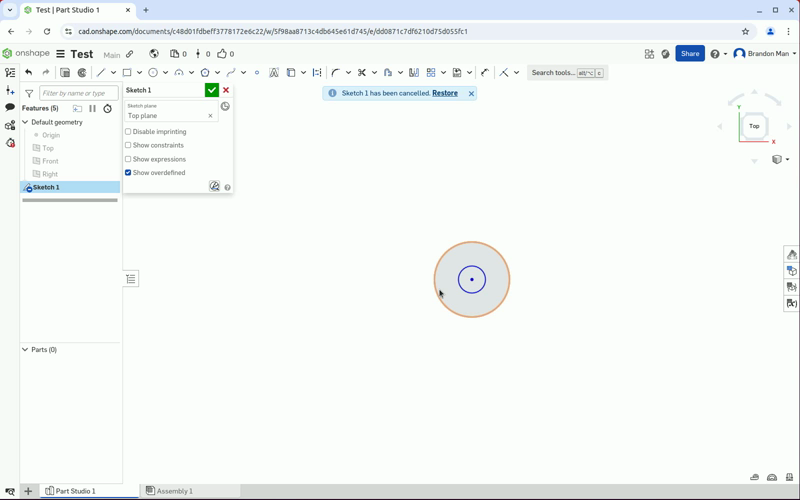
scroll(6)
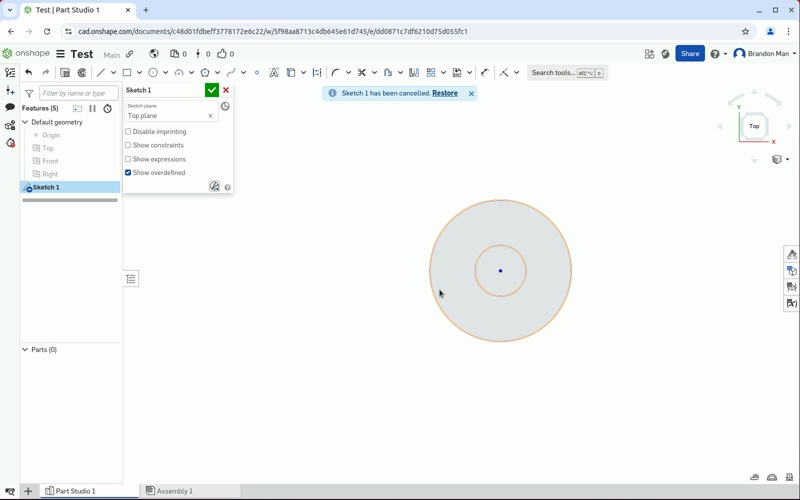
scroll(6)
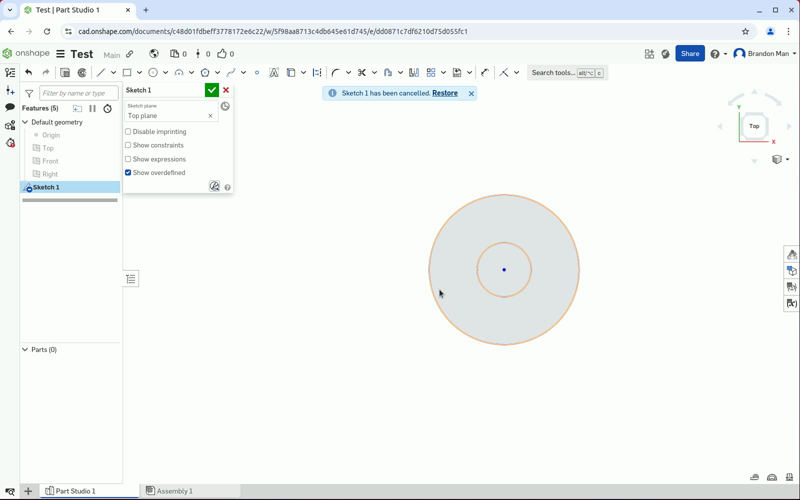
scroll(6)
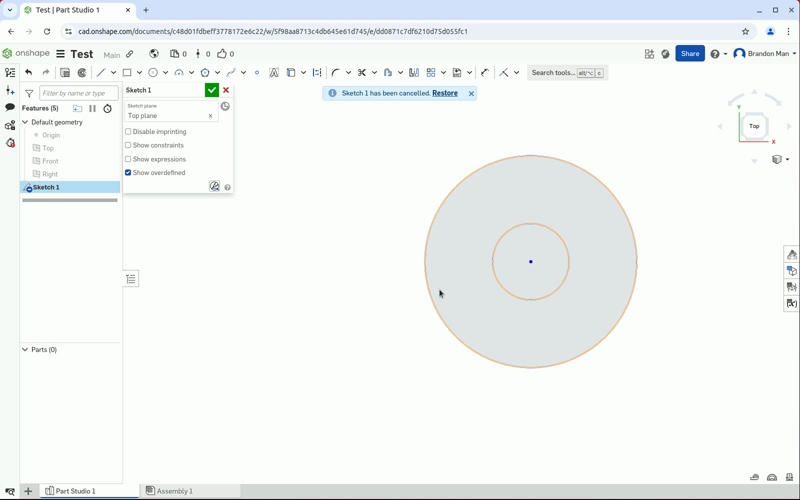
scroll(6)
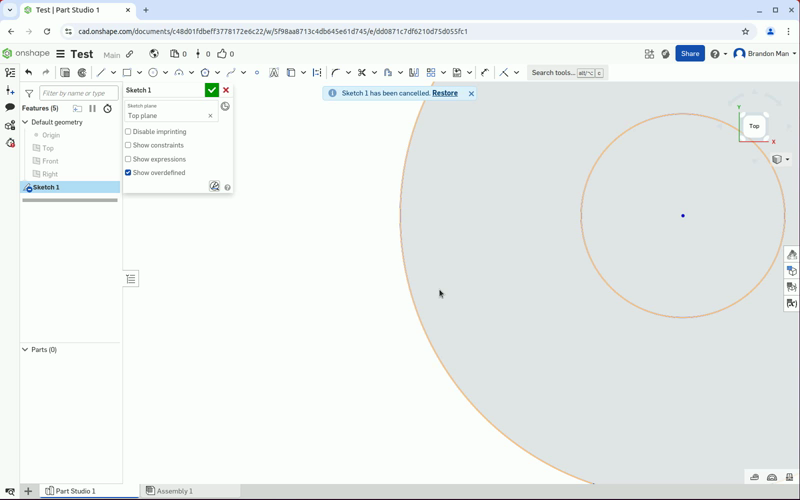
click(439, 289)
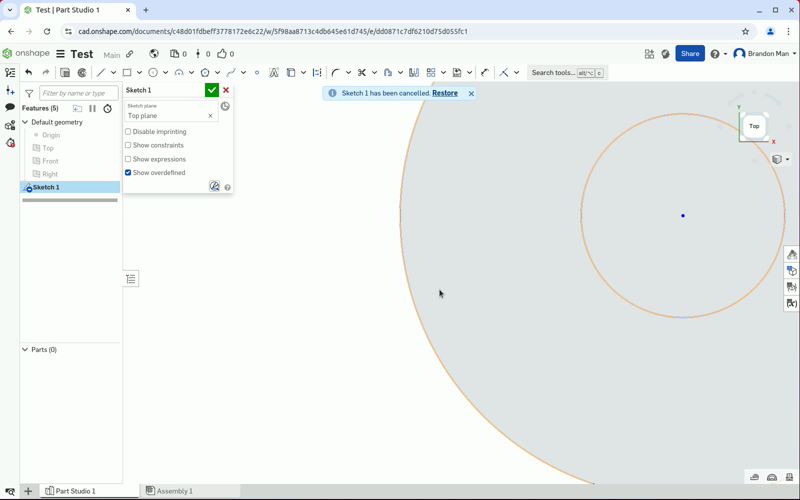
scroll(-6)
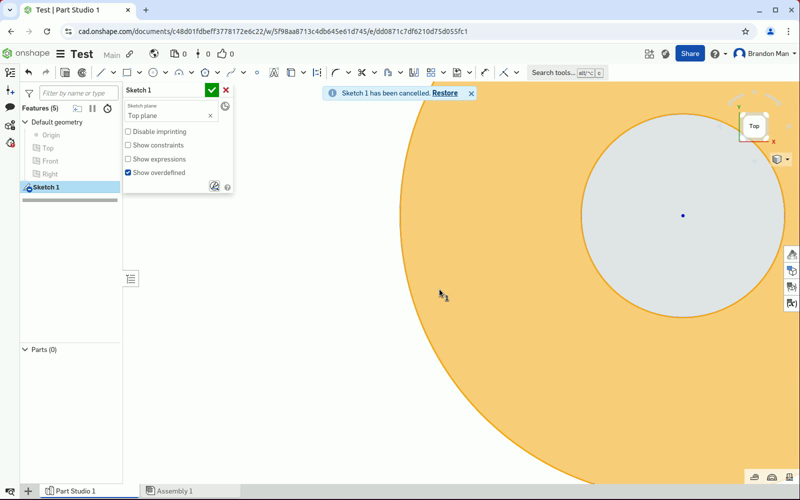
scroll(-6)
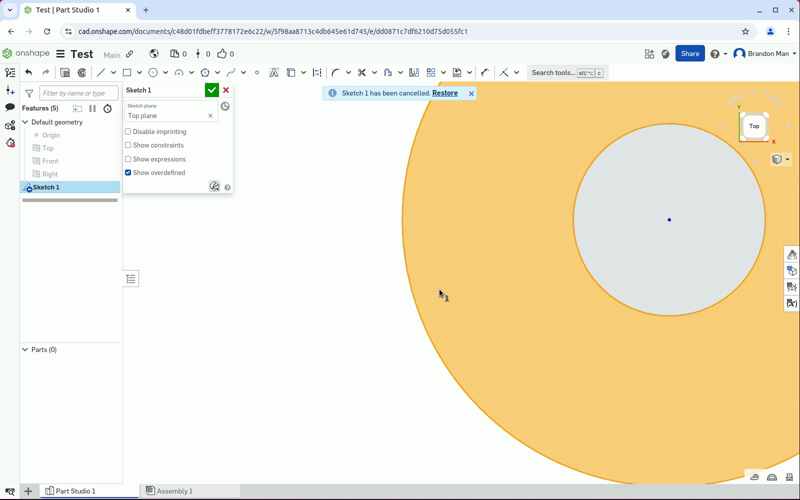
scroll(-6)
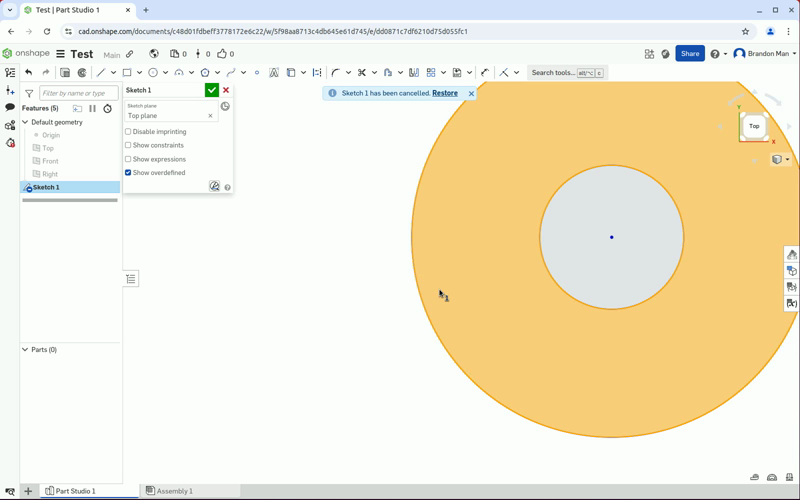
scroll(-6)
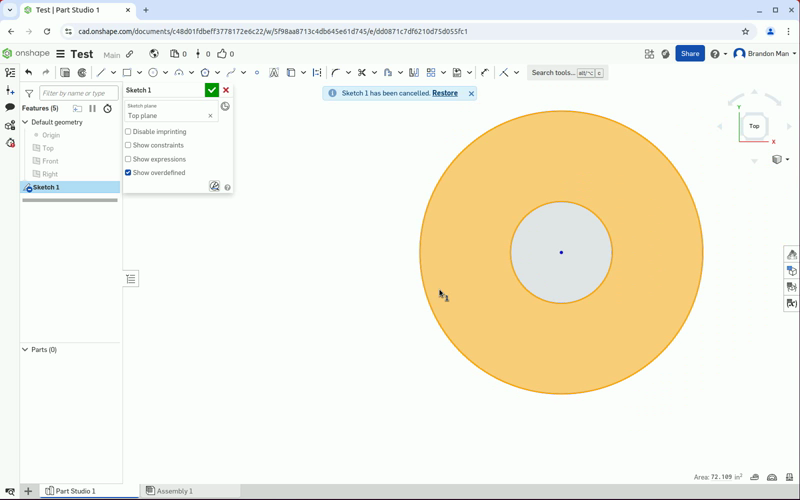
scroll(-6)
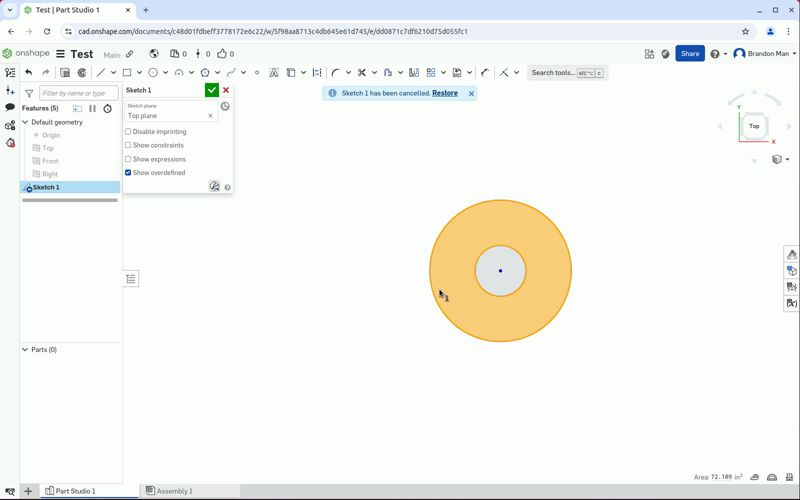
scroll(-6)
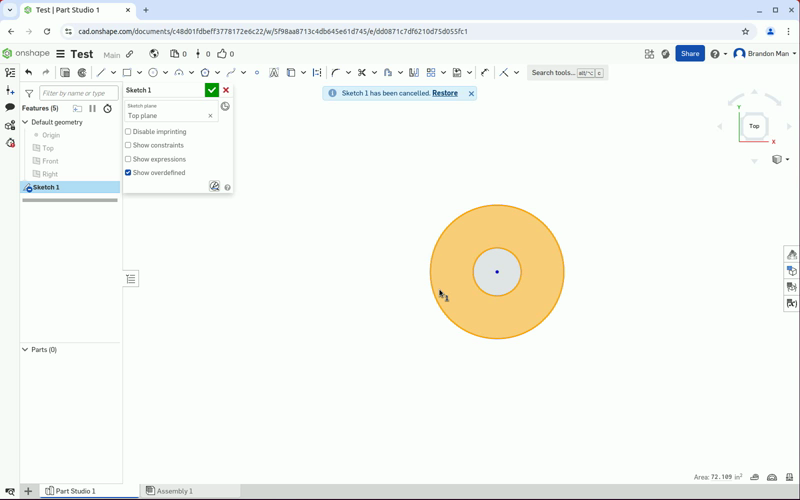
scroll(-6)
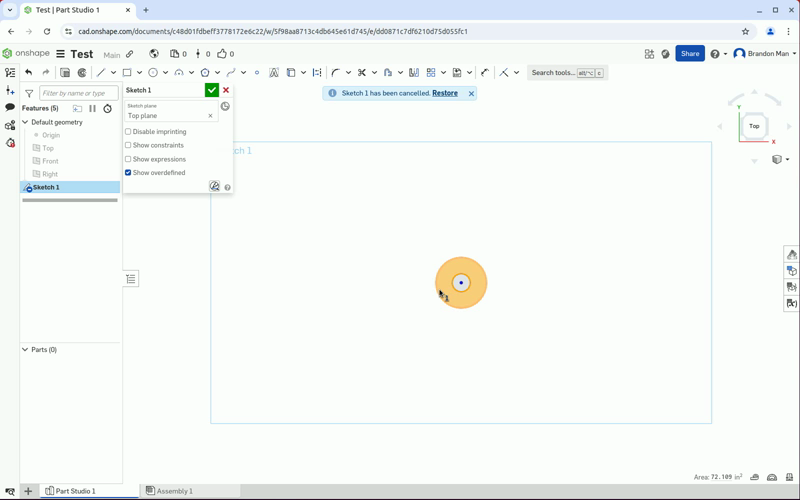
mouse_move(73, 352)
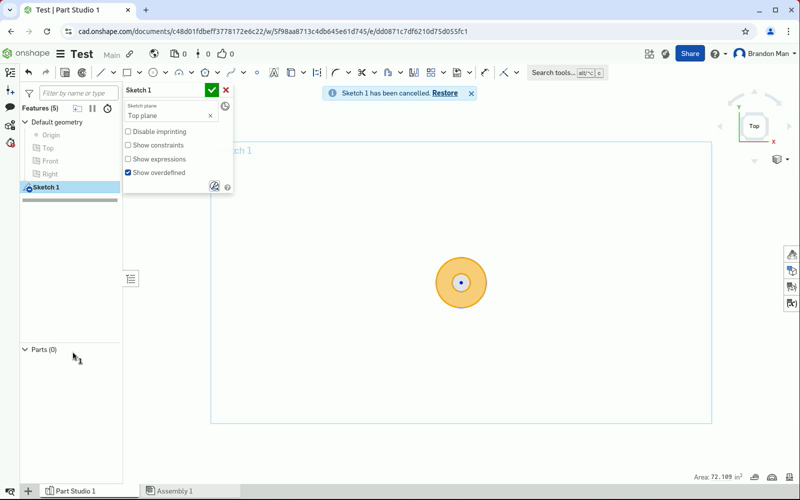
key(shift+y)
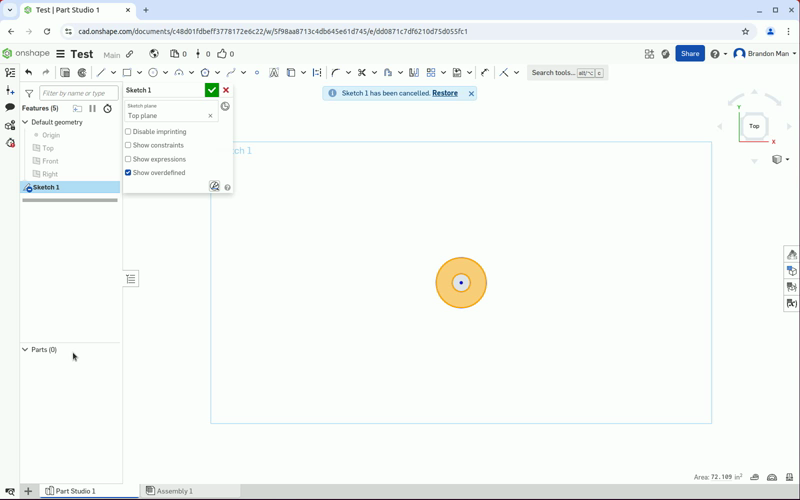
key(shift+e)
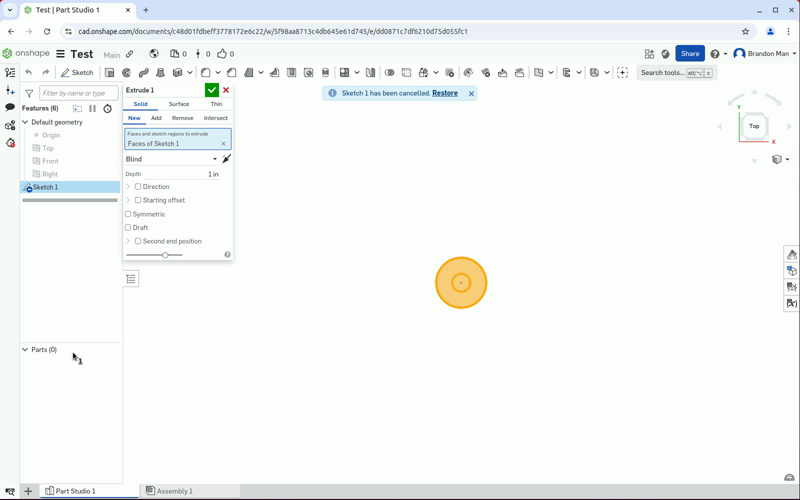
mouse_move(143, 106)
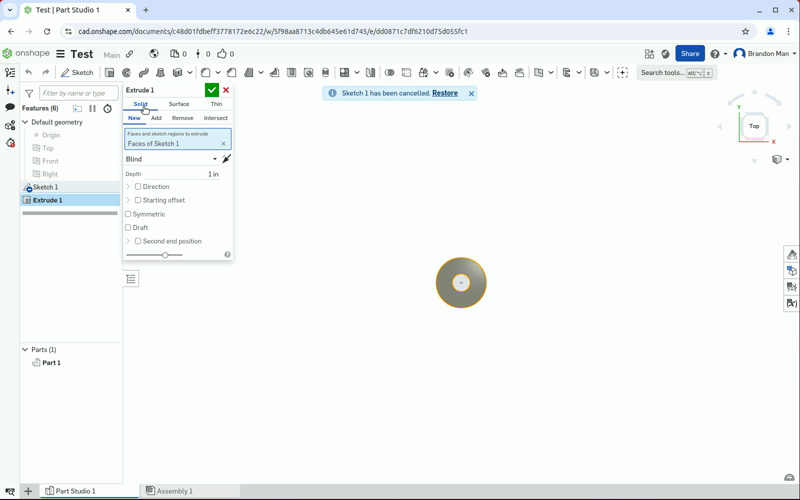
click(143, 106)
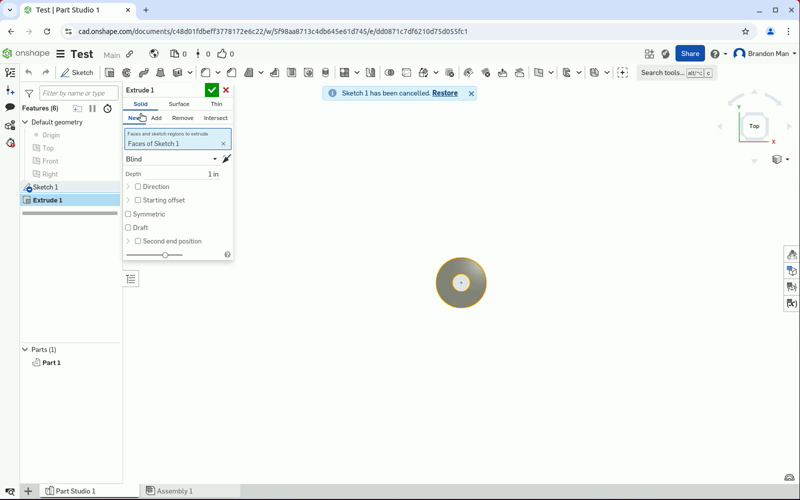
mouse_move(137, 120)
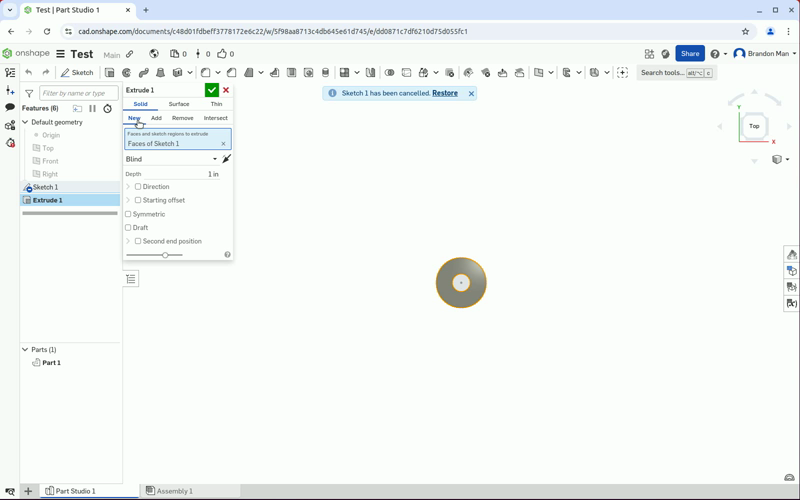
click(137, 120)
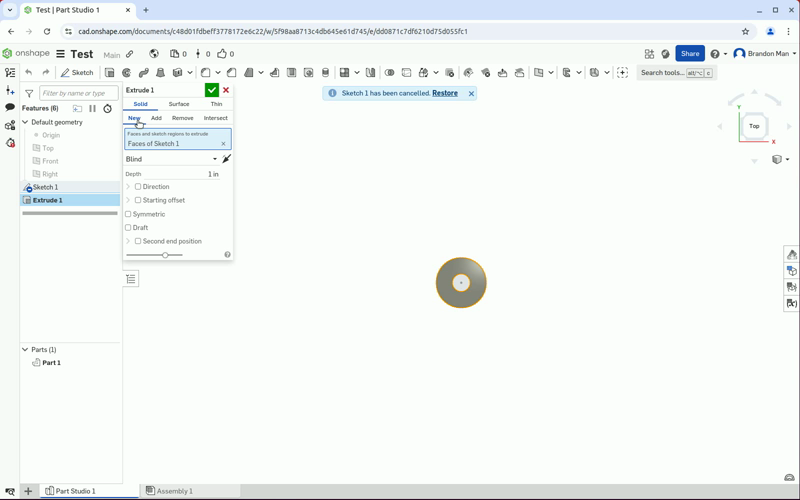
key(tab, 4)
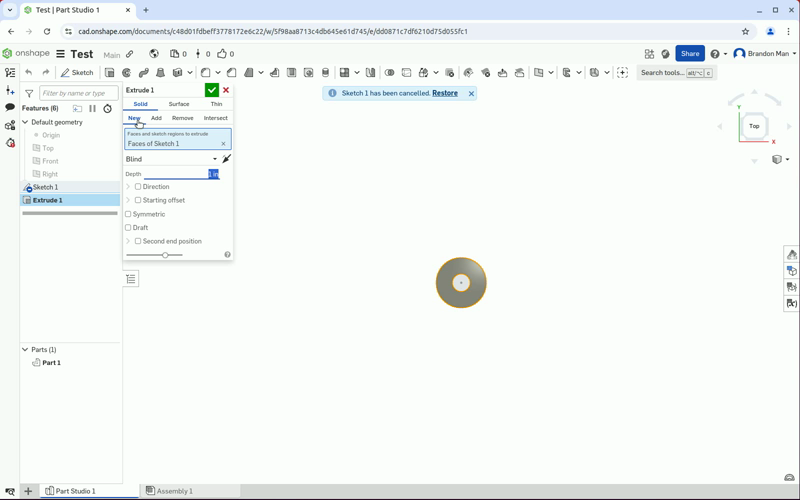
text(3.129)
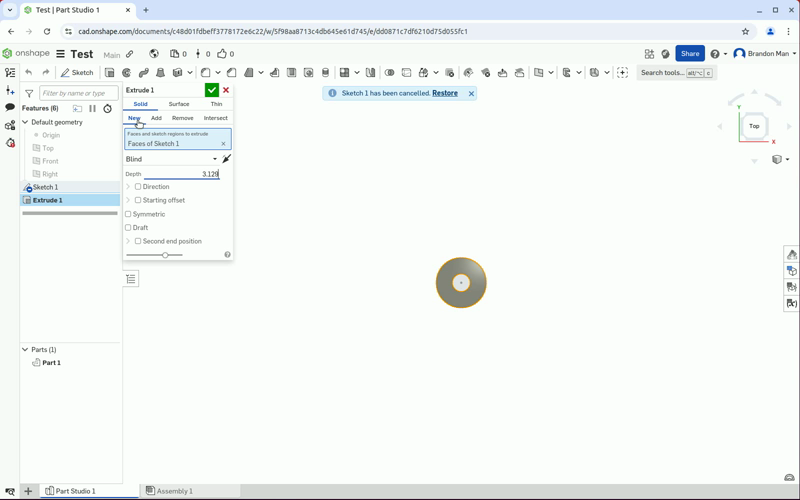
key(enter)
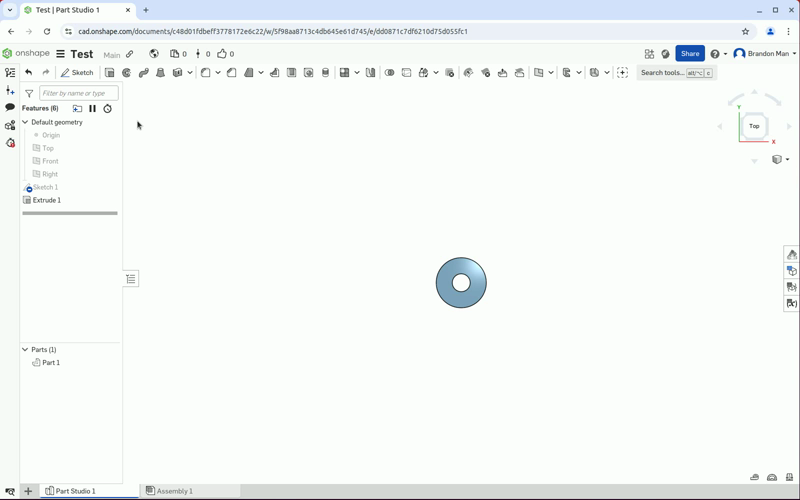
key(shift+h)
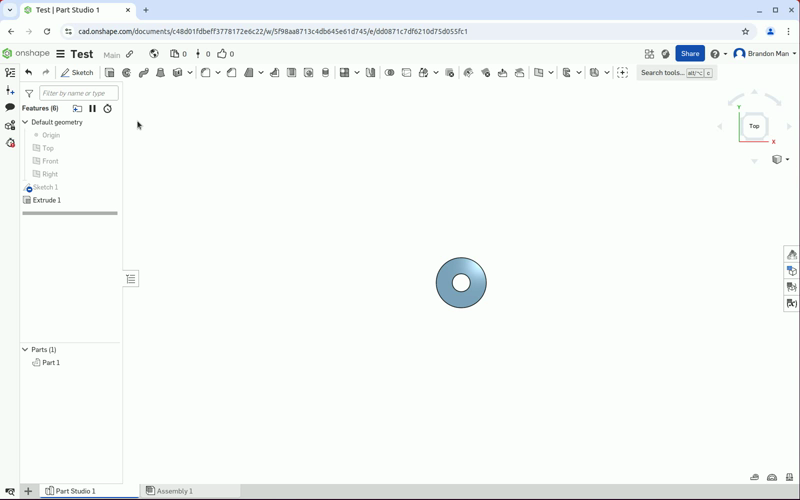
key(shift+h)
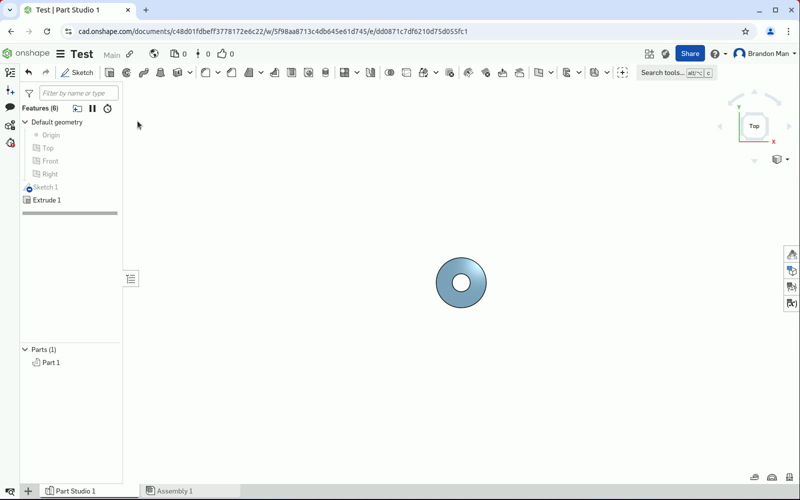
mouse_move(73, 189)
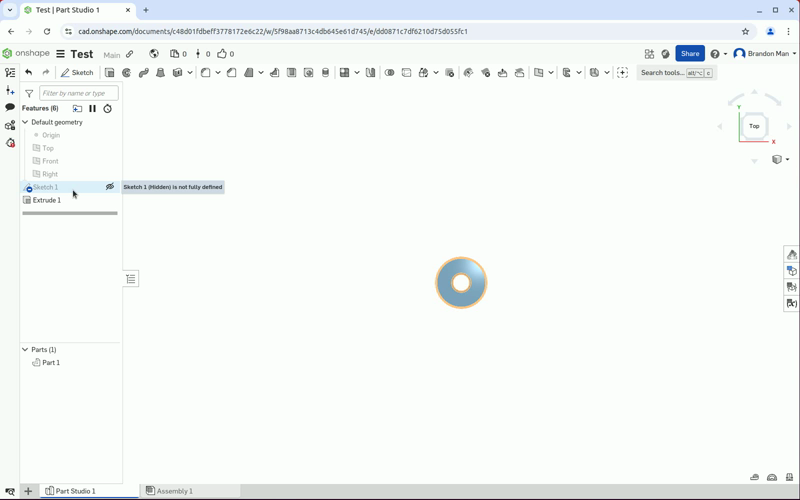
click(73, 189)
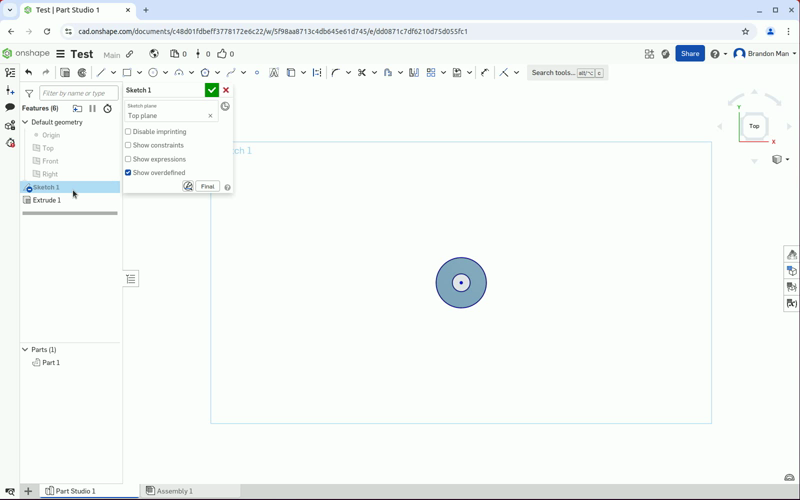
mouse_move(229, 92)
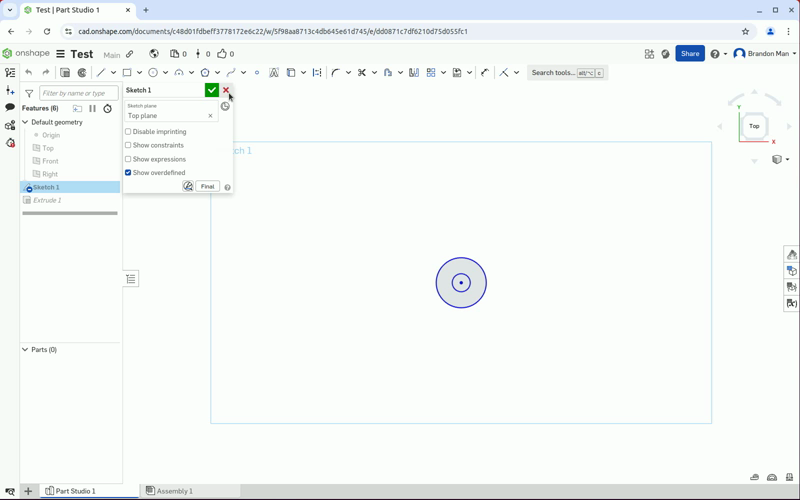
click(229, 92)
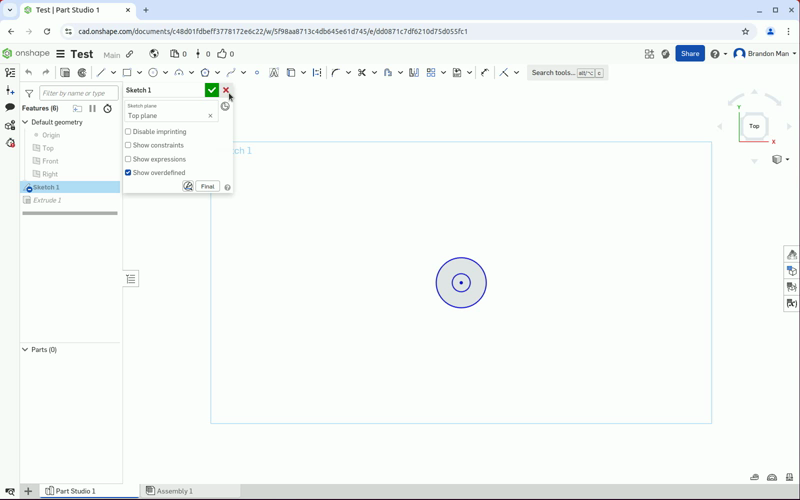
key(shift+s)
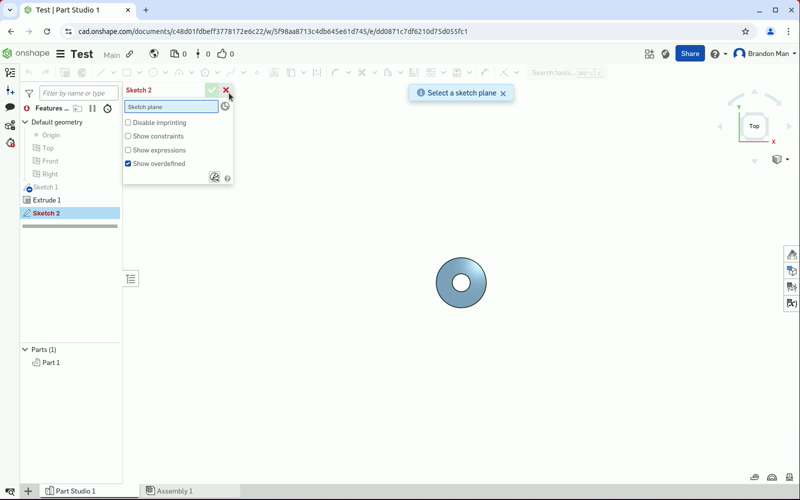
mouse_move(73, 150)
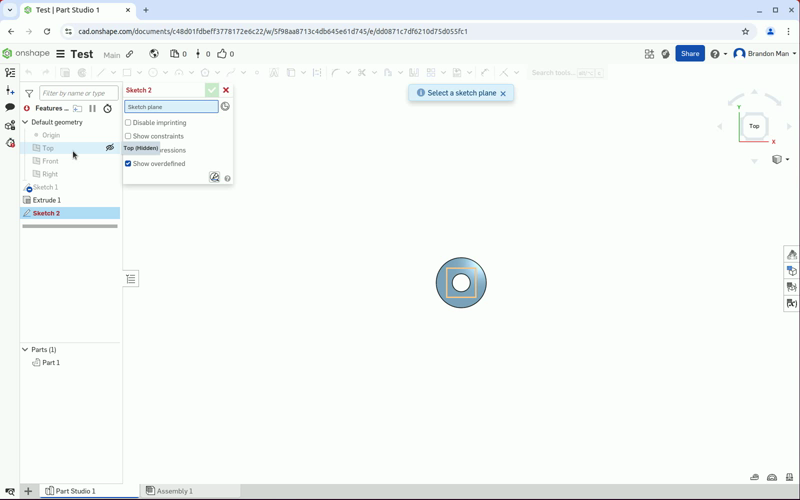
click(73, 150)
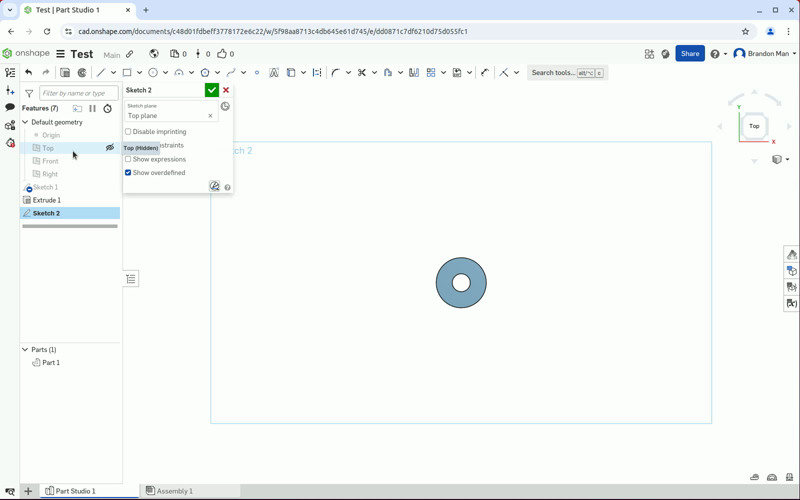
mouse_move(73, 352)
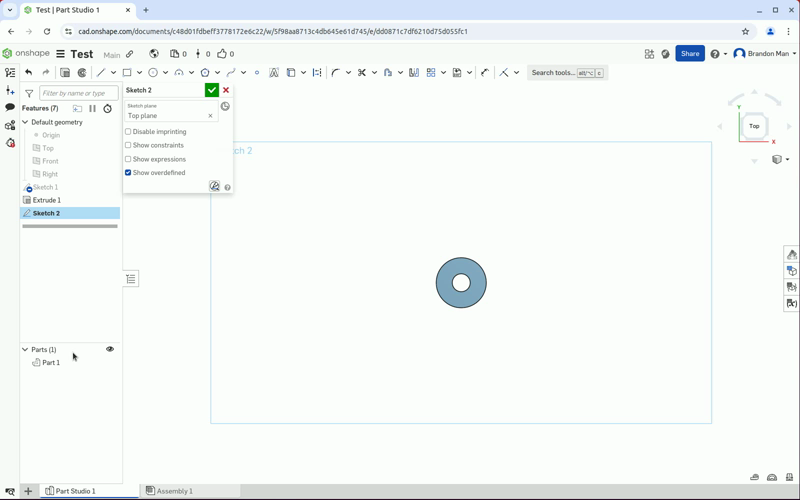
key(y)
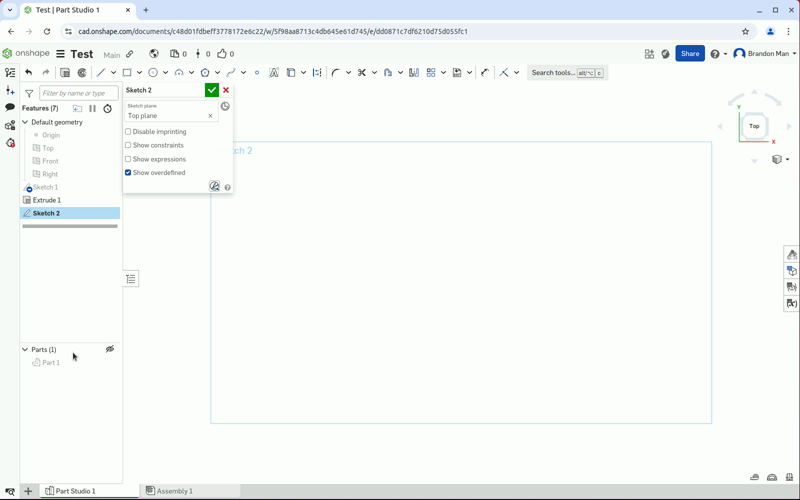
key(c)
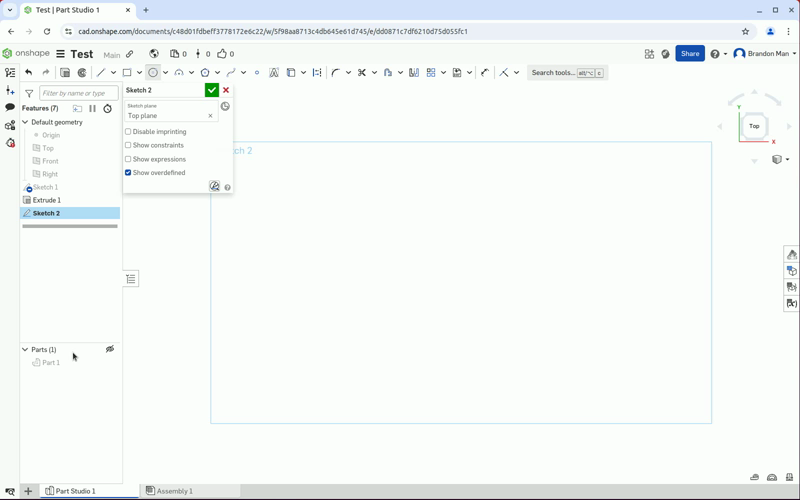
key_down(shift)
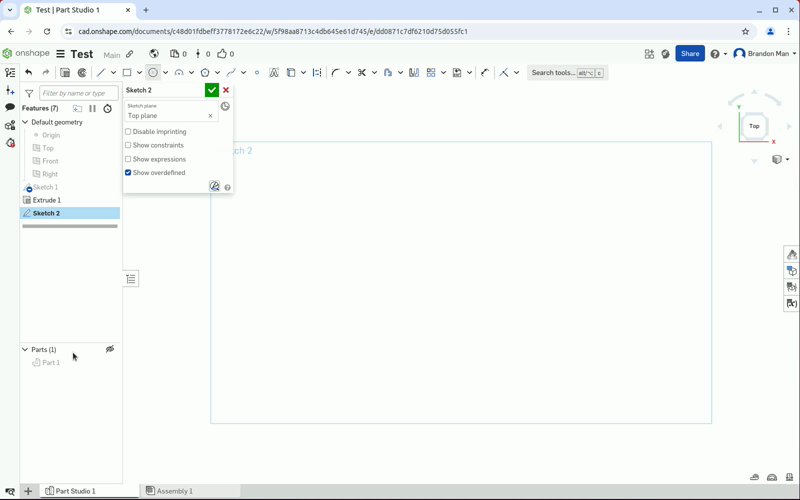
mouse_move(546, 380)
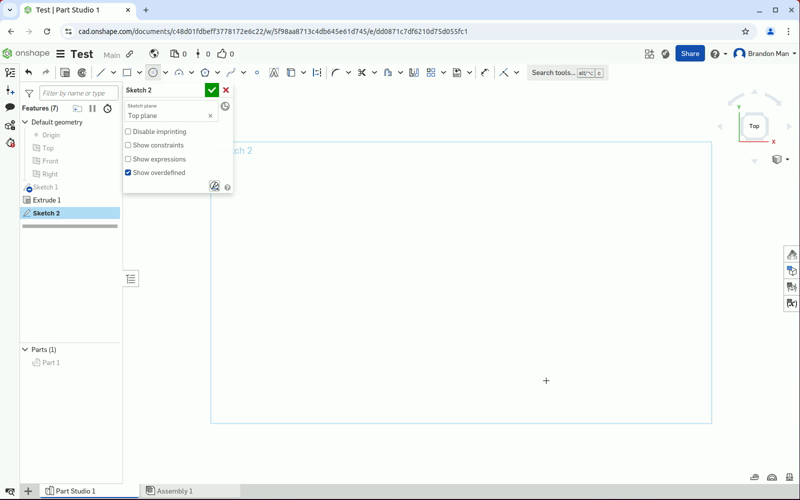
click(546, 380)
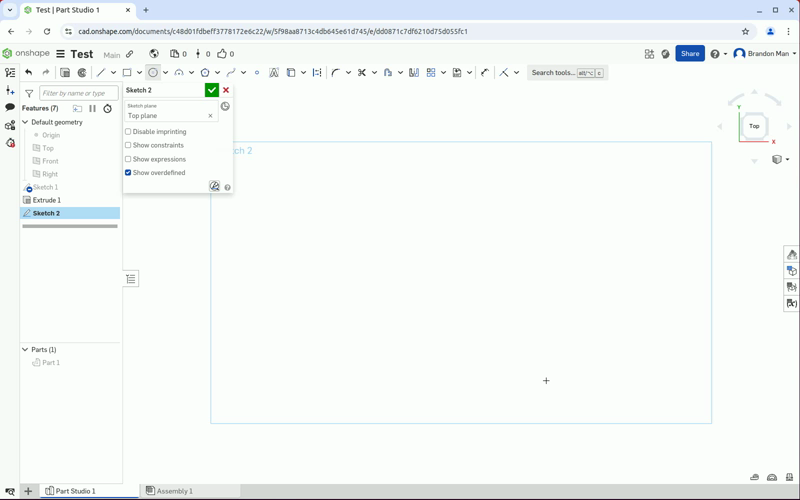
key_up(shift)
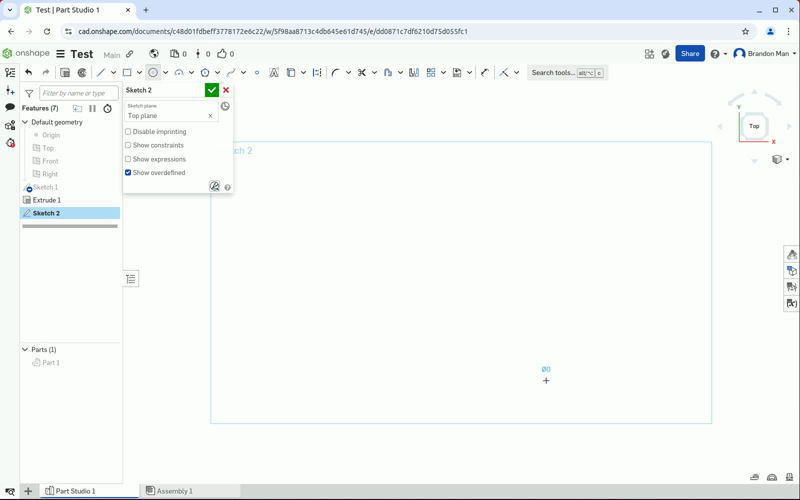
mouse_move(558, 380)
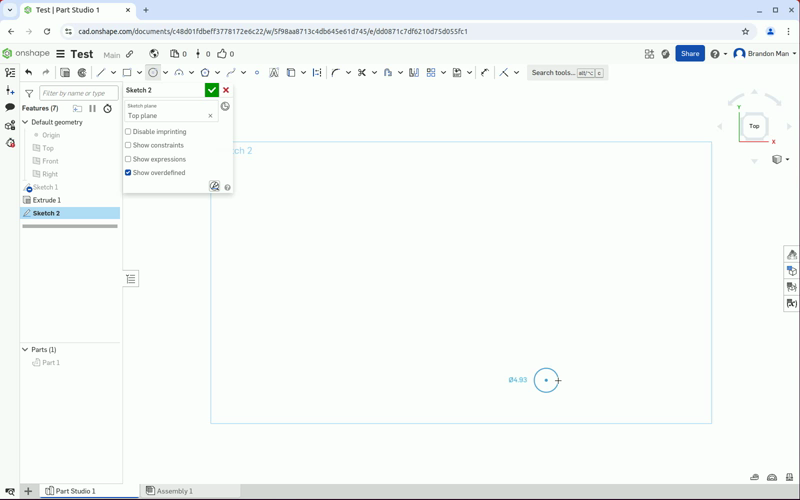
click(558, 380)
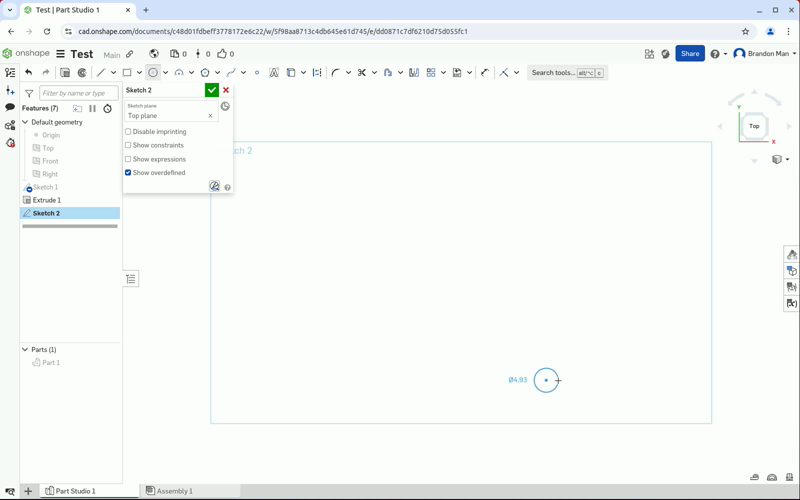
key(esc)
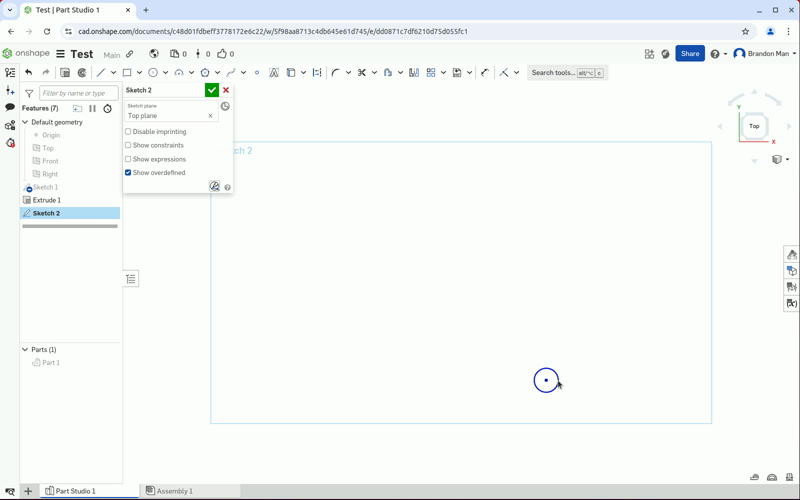
key(c)
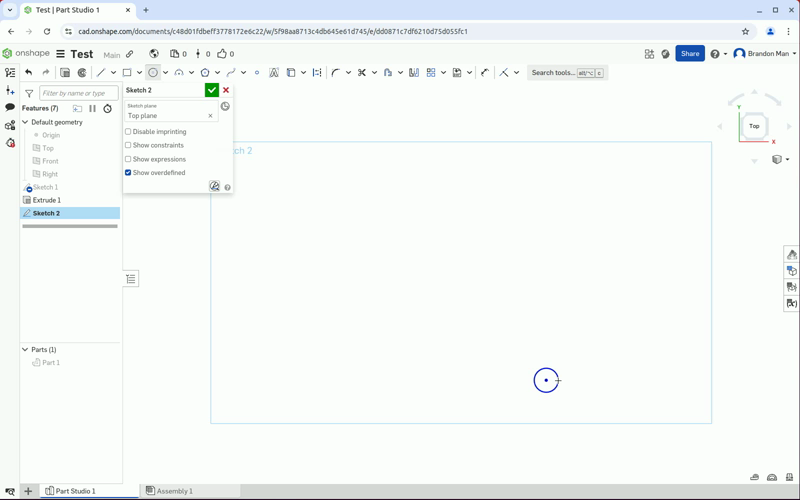
key_down(shift)
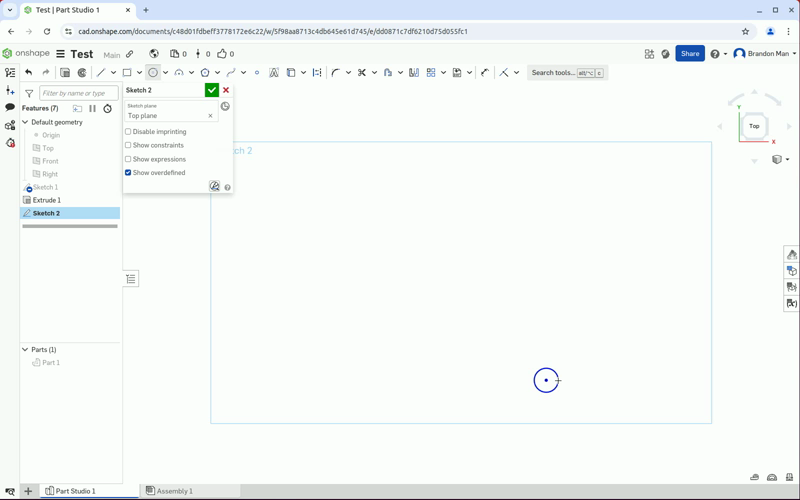
mouse_move(546, 380)
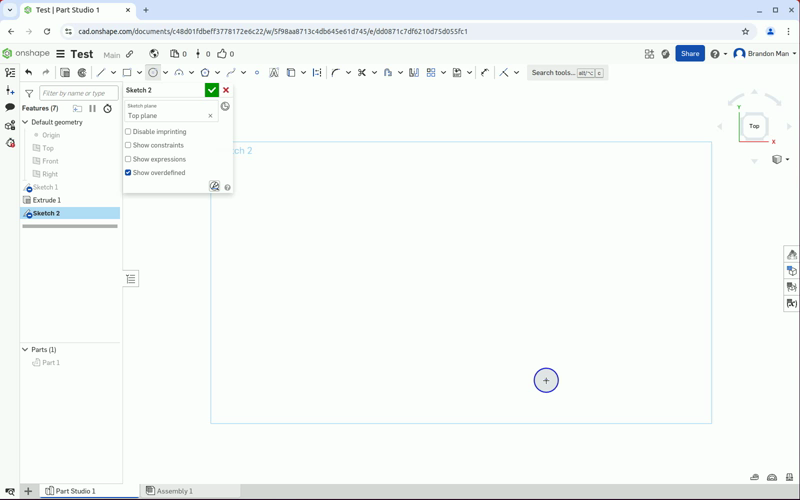
click(546, 380)
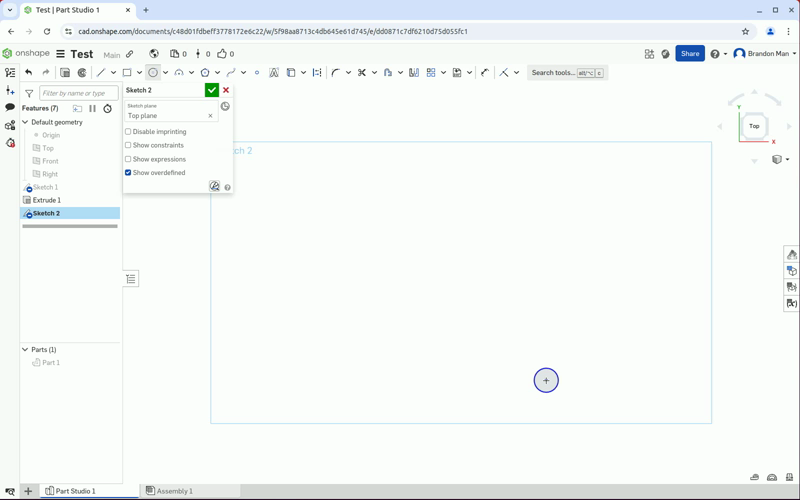
key_up(shift)
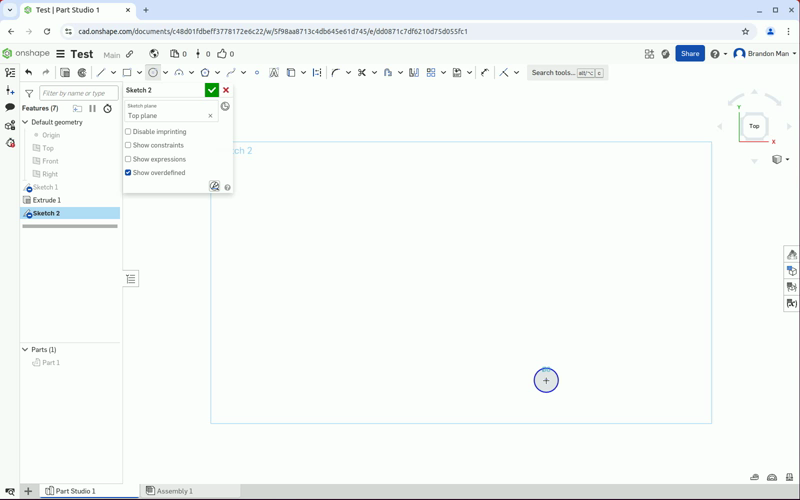
mouse_move(552, 380)
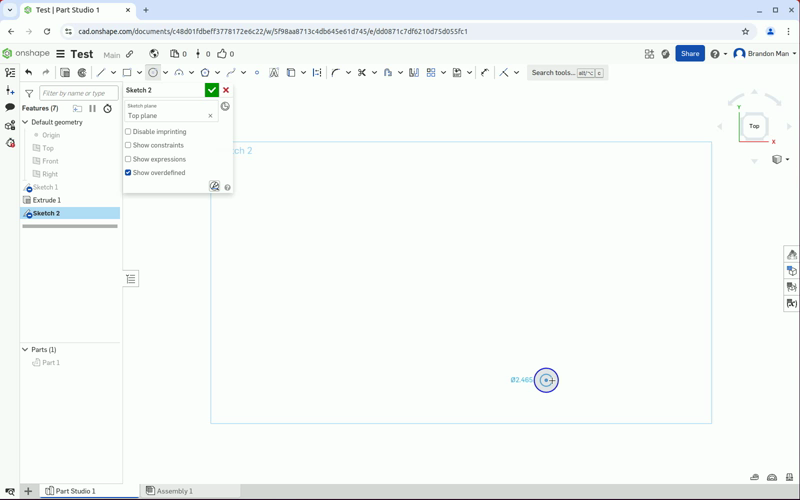
click(552, 380)
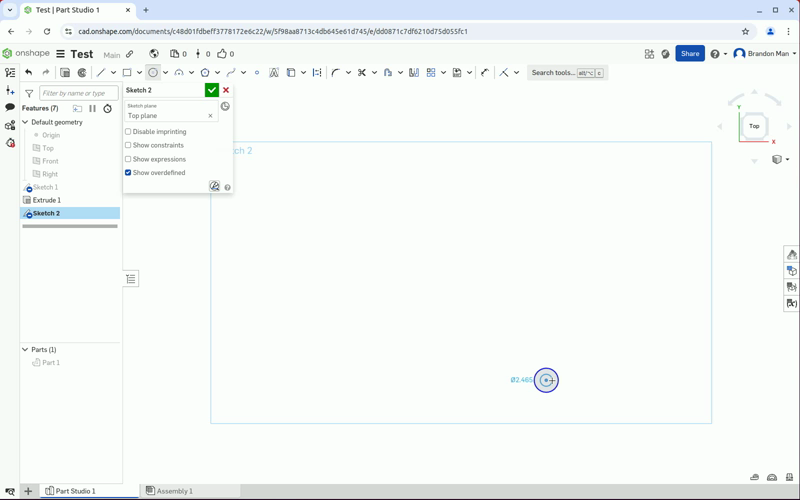
key(esc)
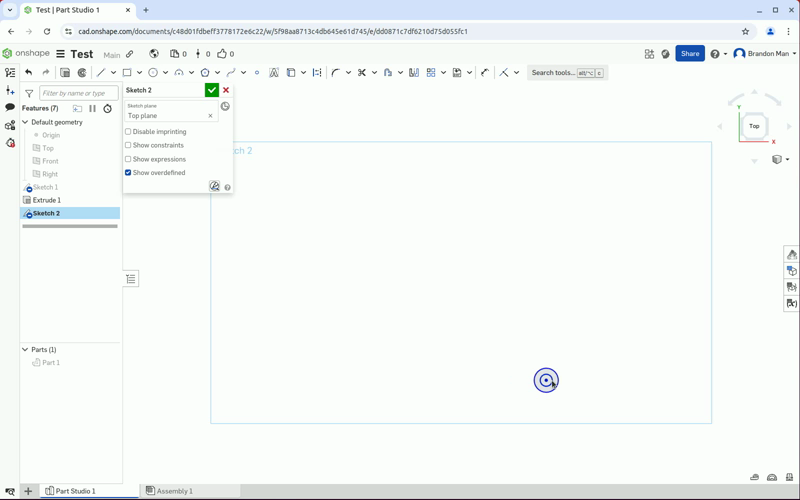
mouse_move(542, 369)
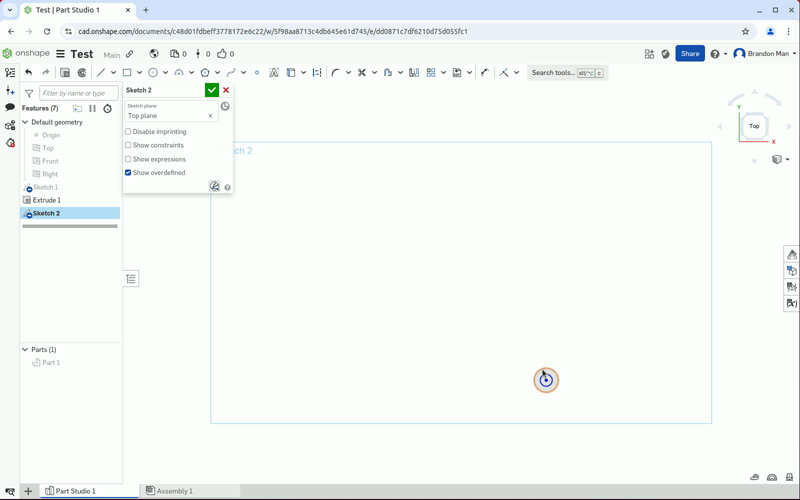
scroll(6)
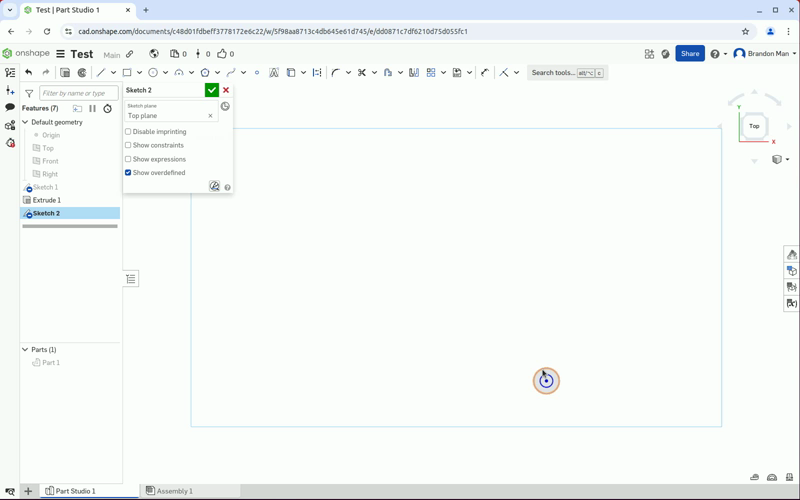
scroll(6)
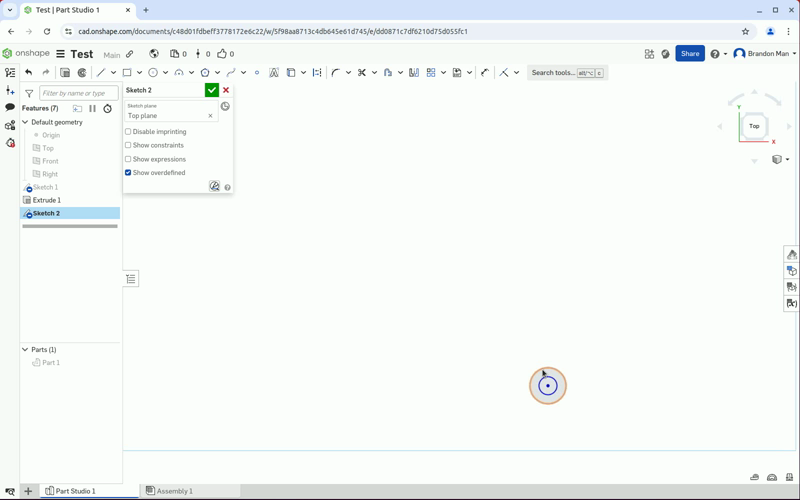
scroll(6)
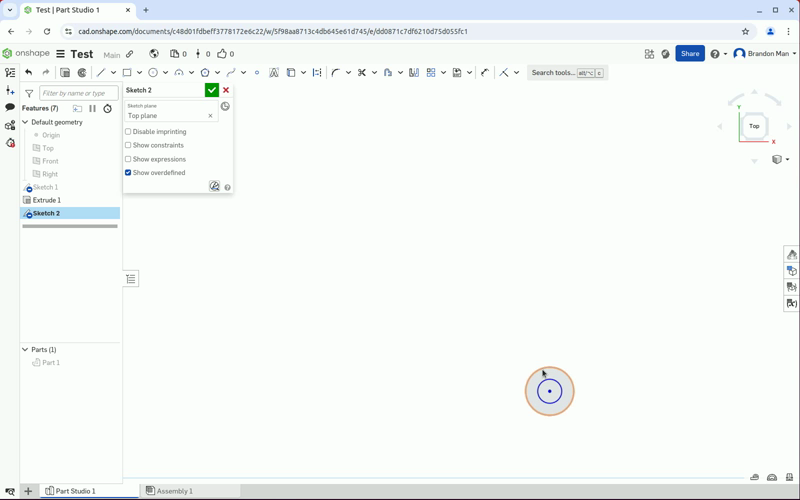
scroll(6)
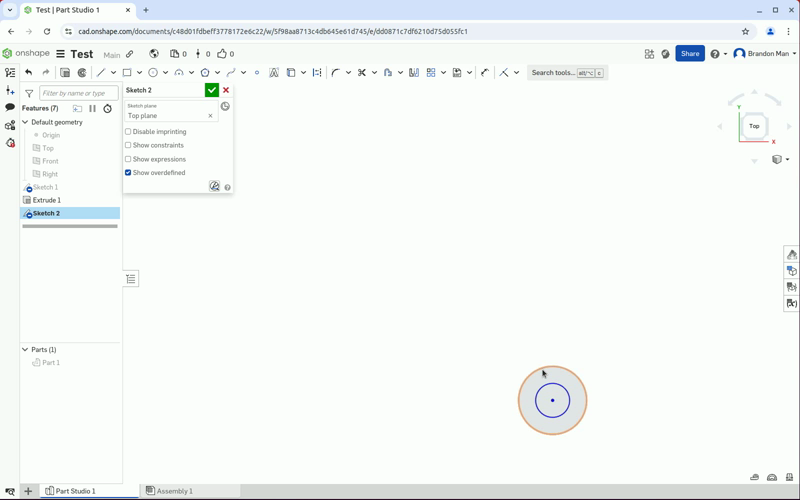
scroll(6)
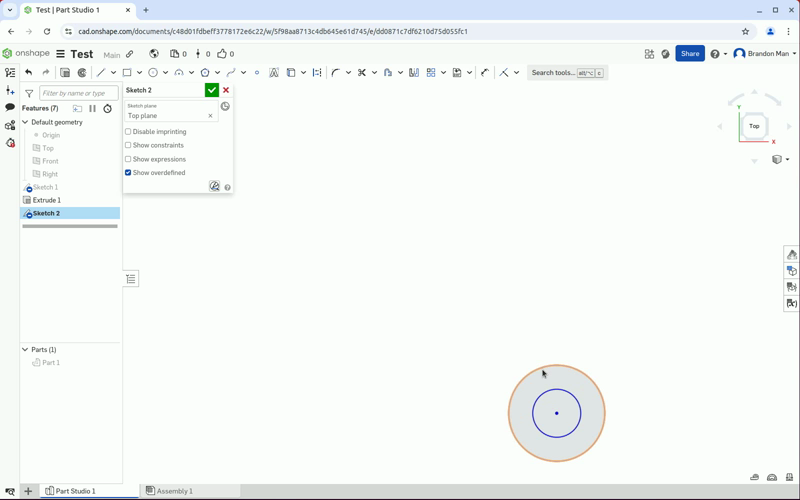
scroll(6)
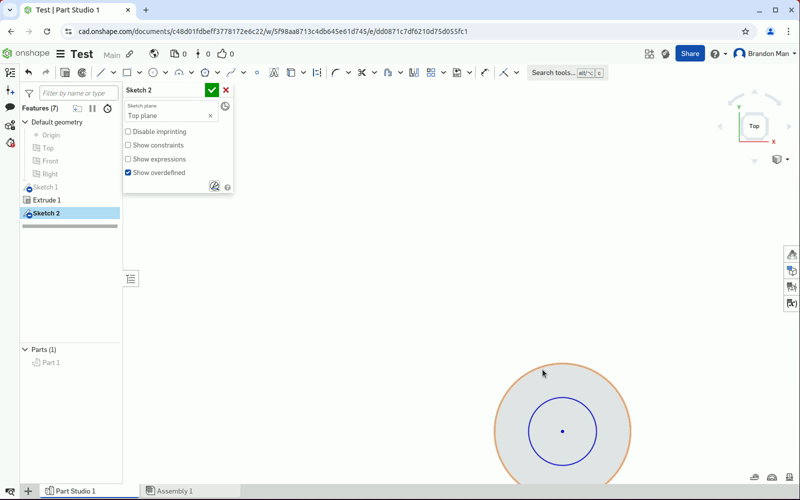
scroll(6)
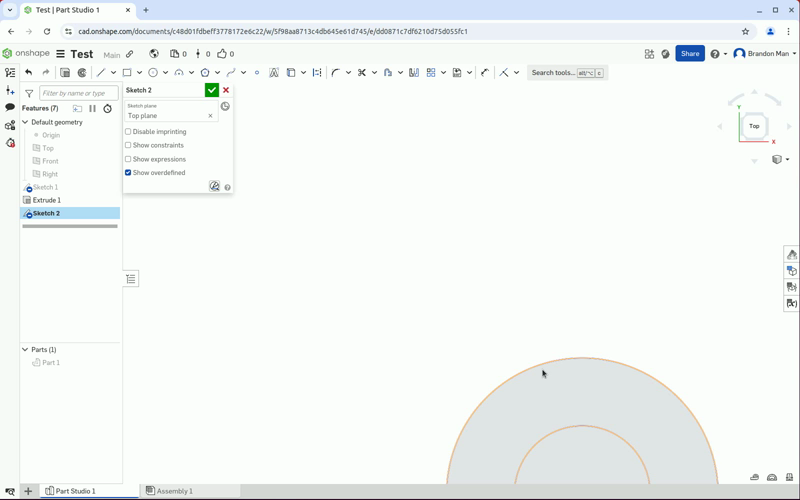
click(542, 369)
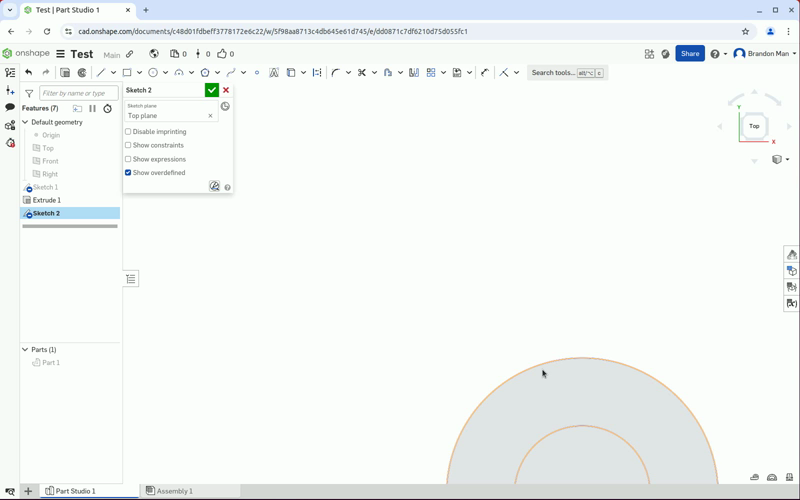
scroll(-6)
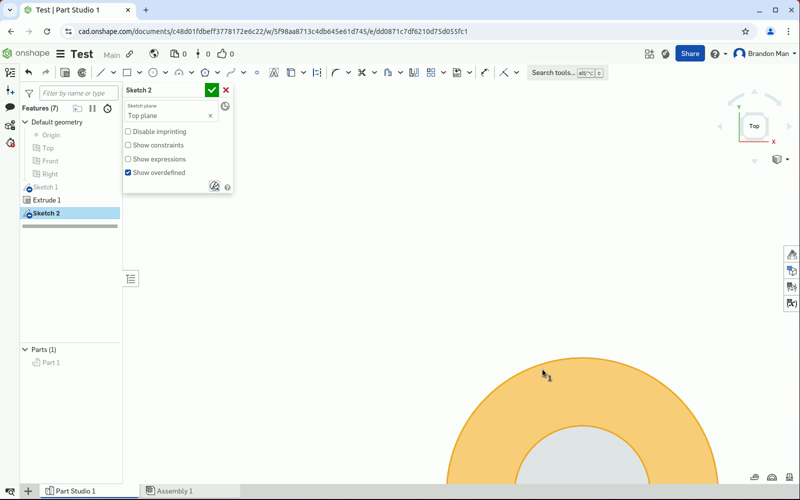
scroll(-6)
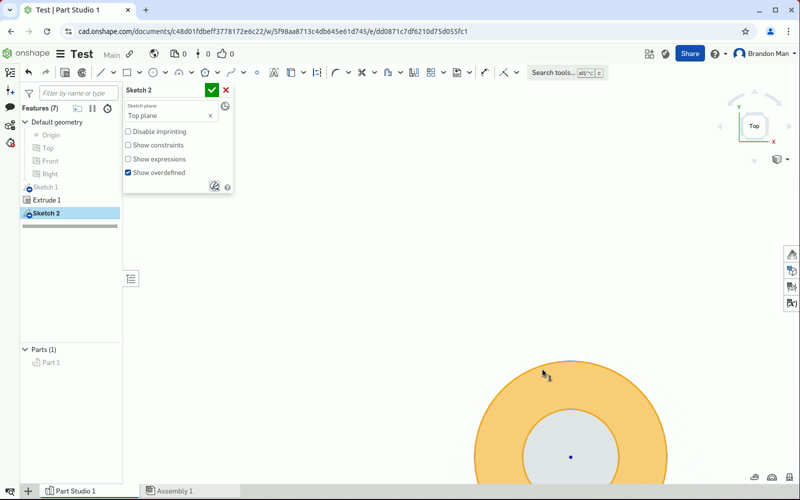
scroll(-6)
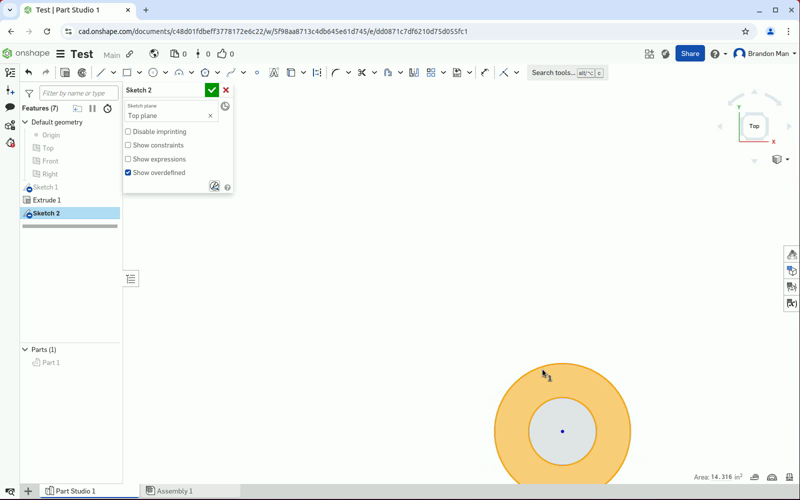
scroll(-6)
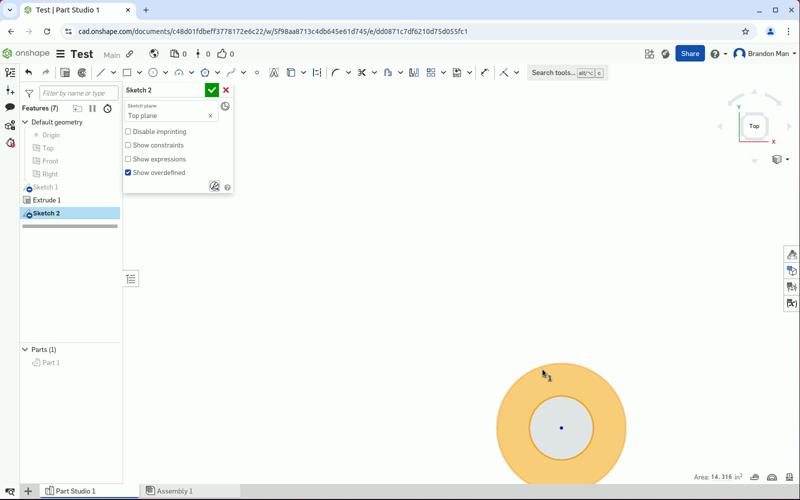
scroll(-6)
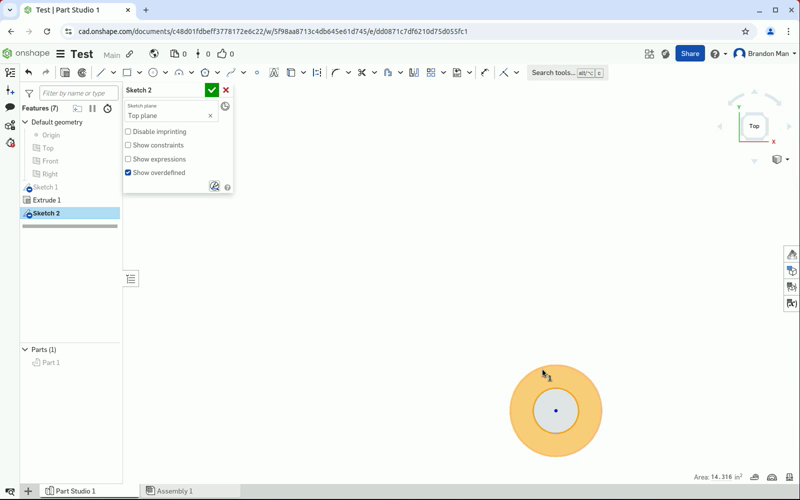
scroll(-6)
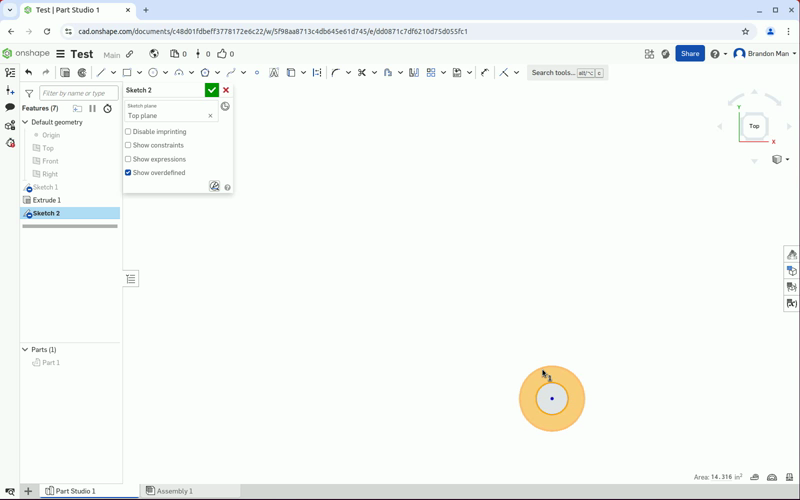
scroll(-6)
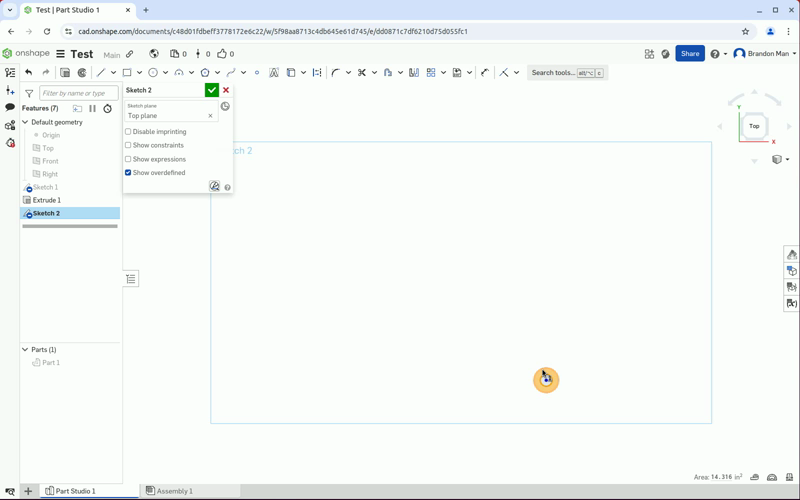
mouse_move(73, 352)
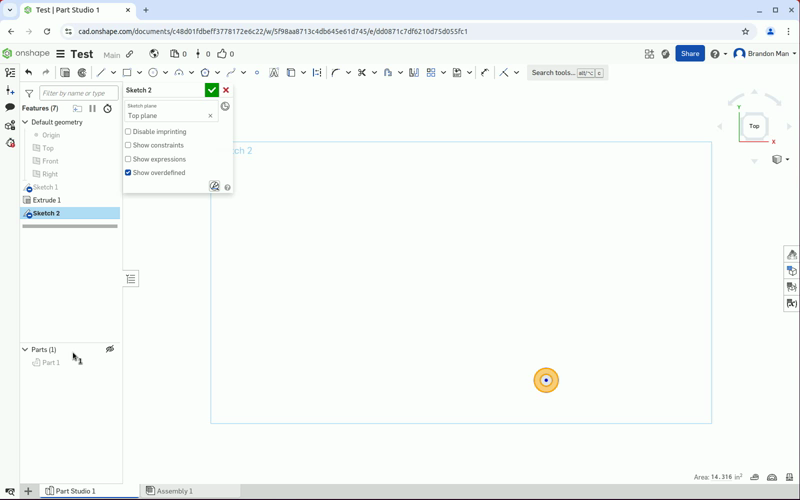
key(shift+y)
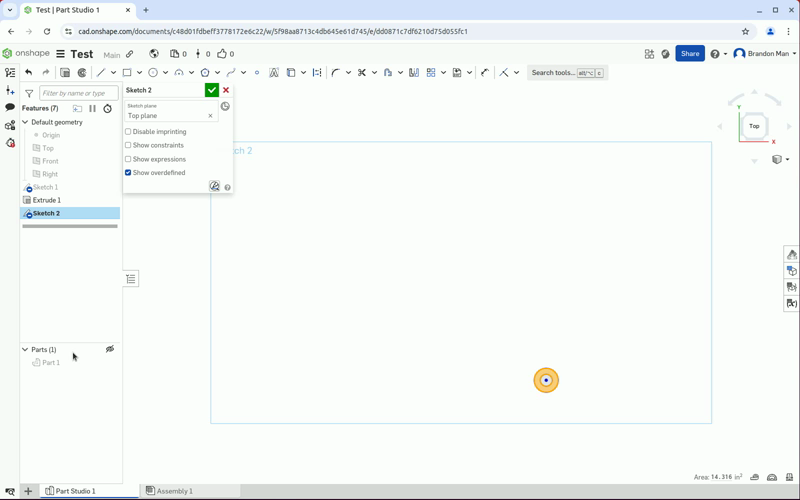
key(shift+e)
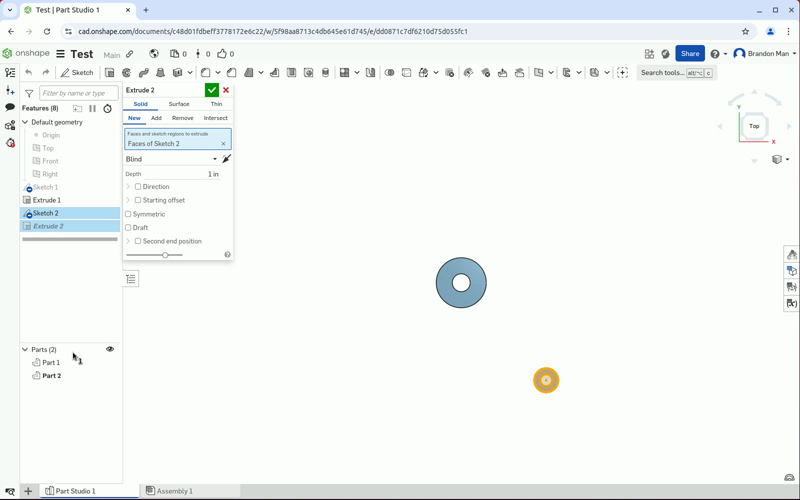
mouse_move(143, 106)
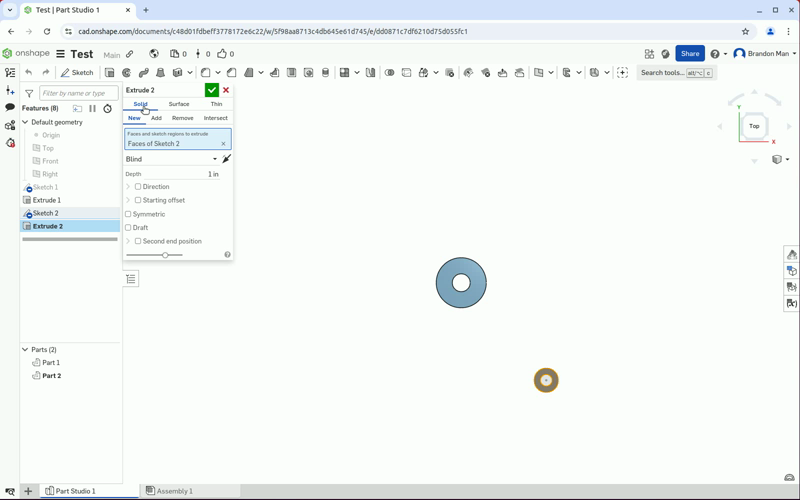
click(143, 106)
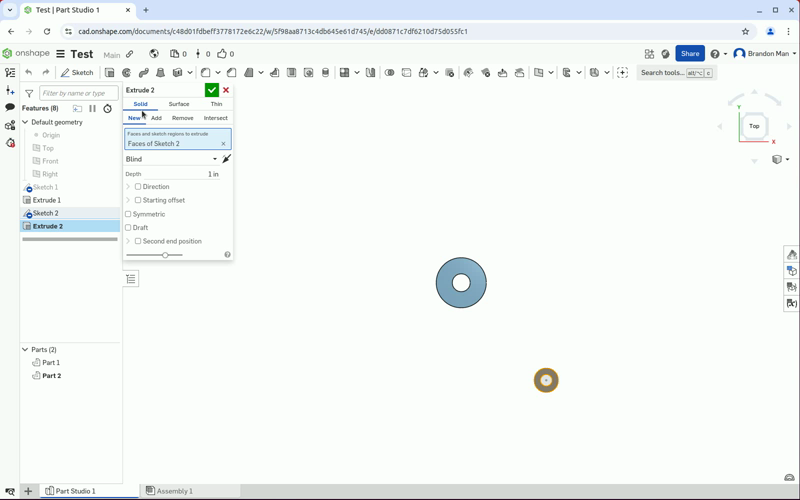
mouse_move(137, 120)
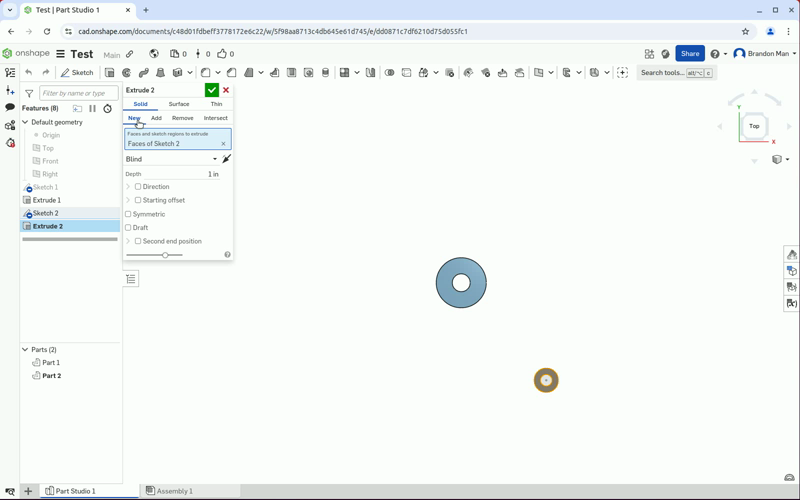
click(137, 120)
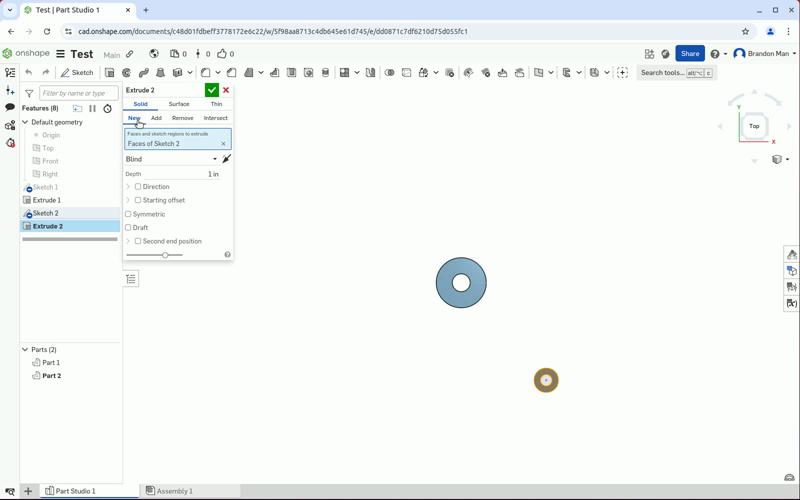
key(tab, 4)
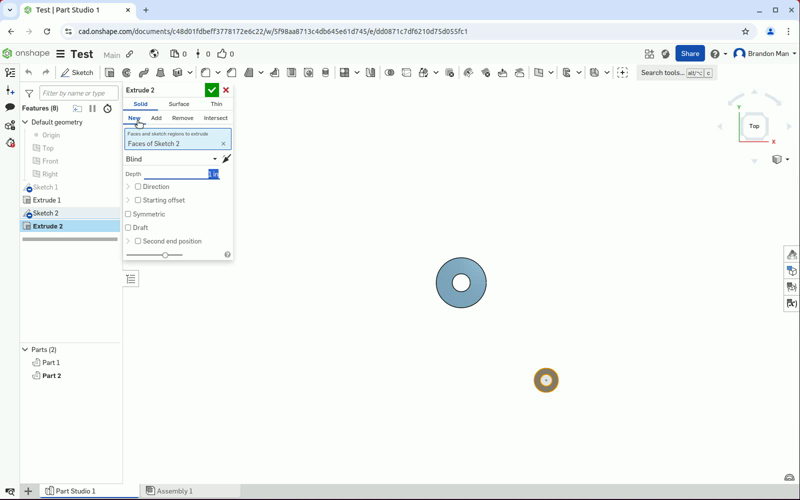
text(-6.018)
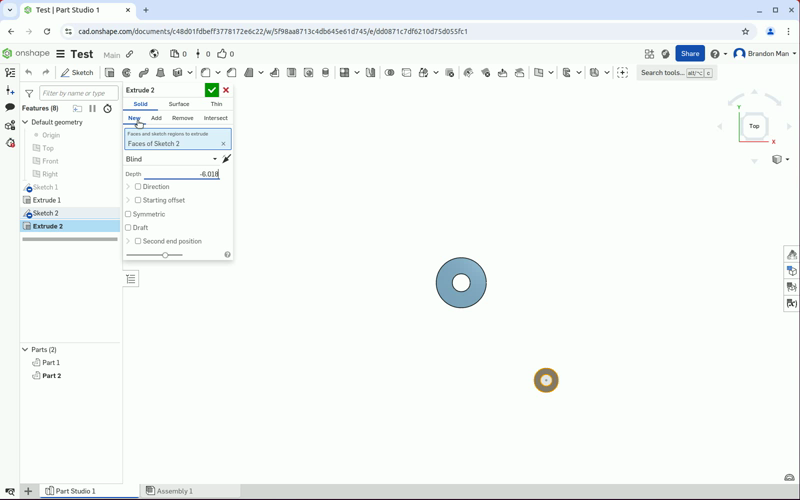
key(enter)
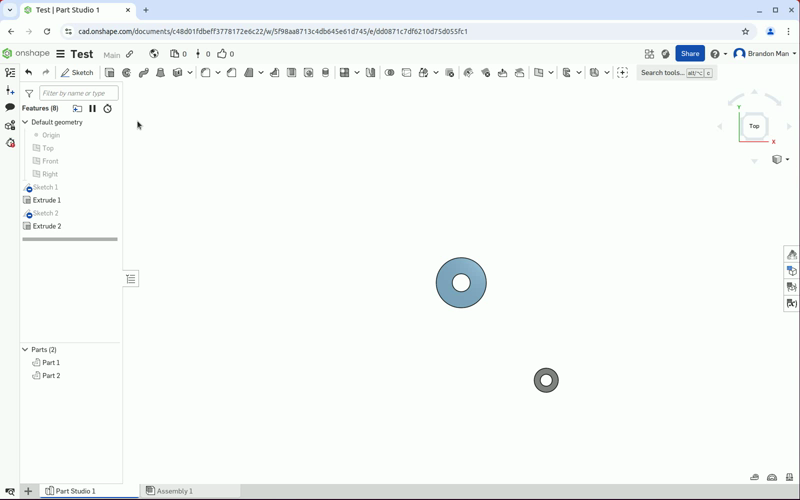
key(shift+h)
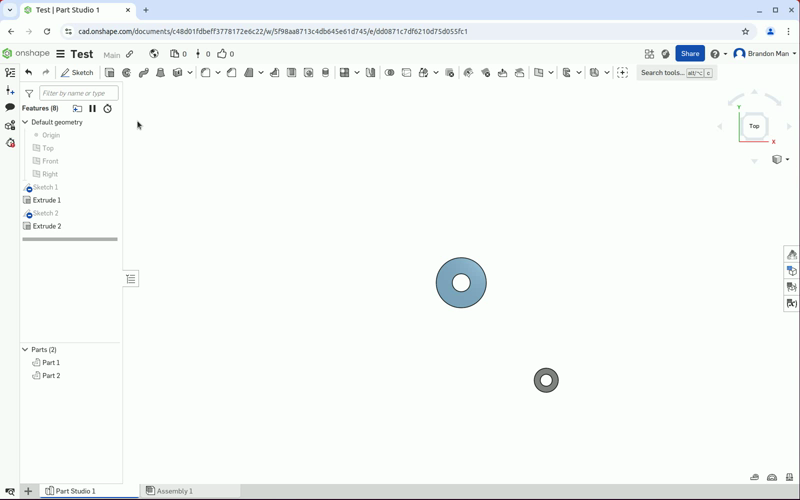
key(shift+h)
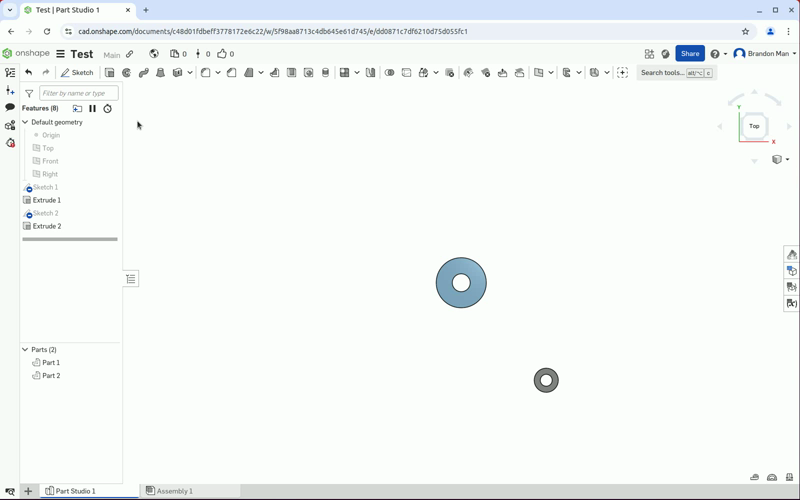
mouse_move(73, 189)
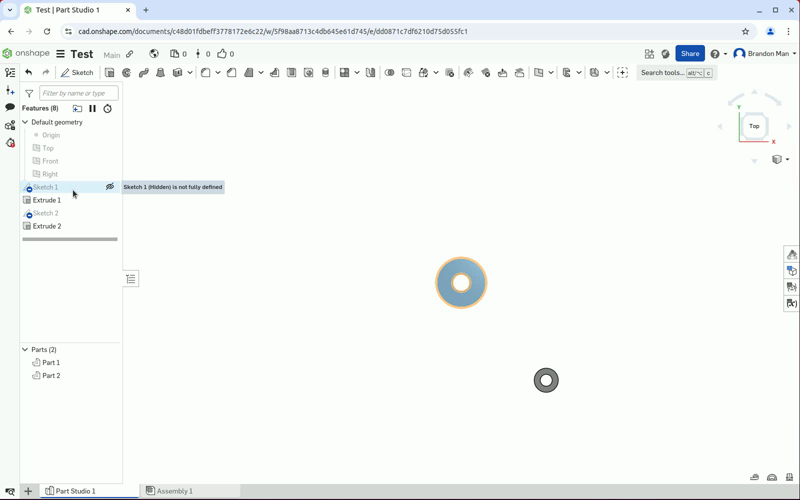
click(73, 189)
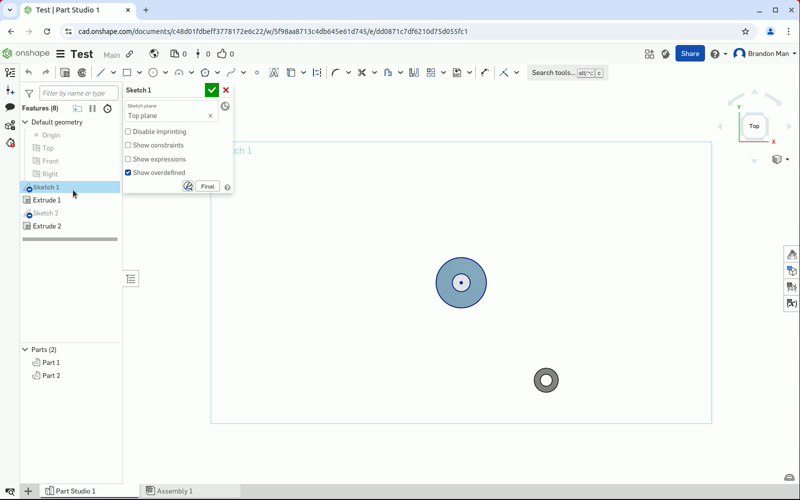
mouse_move(229, 92)
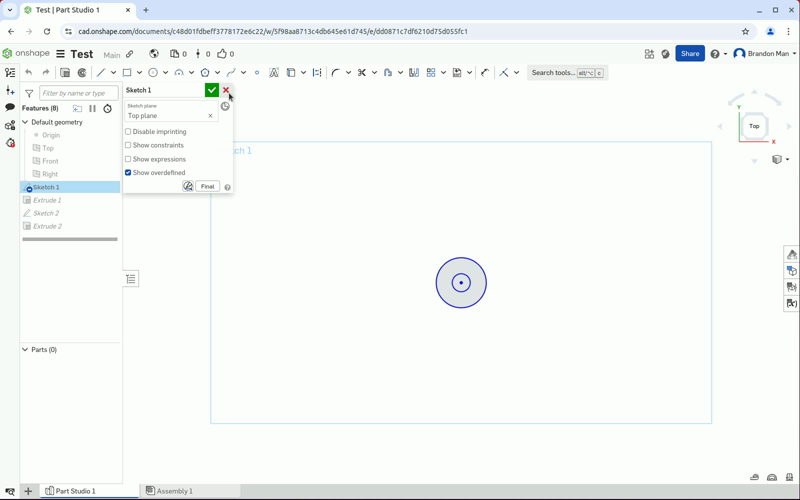
click(229, 92)
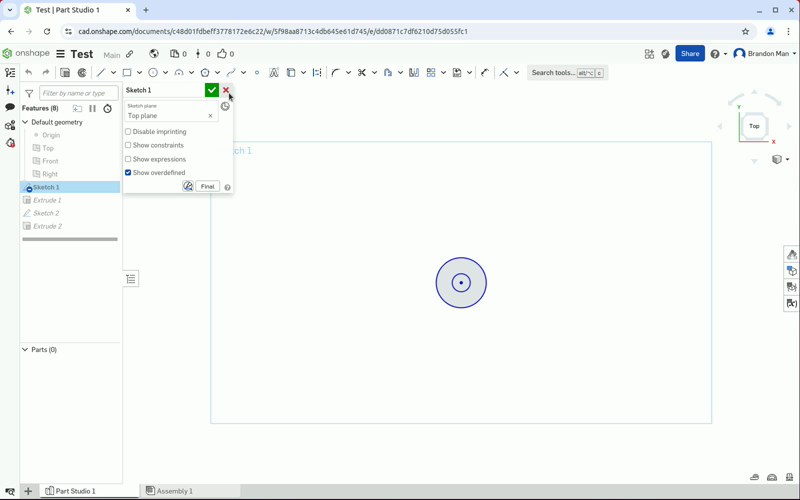
key(shift+s)
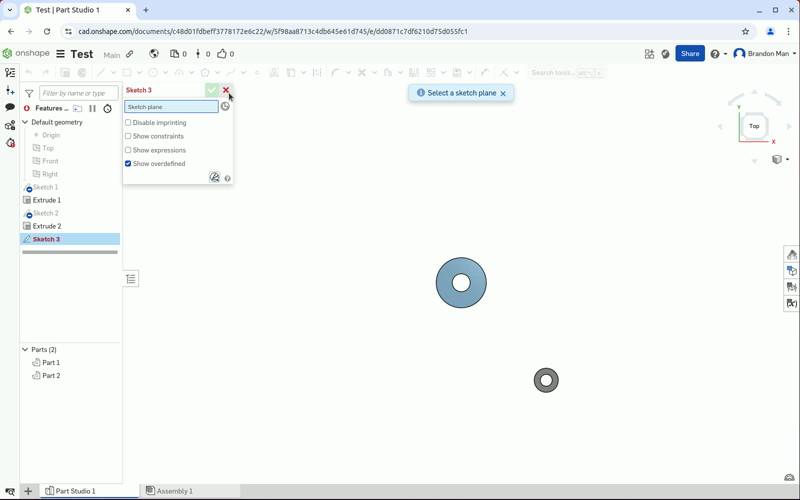
mouse_move(73, 150)
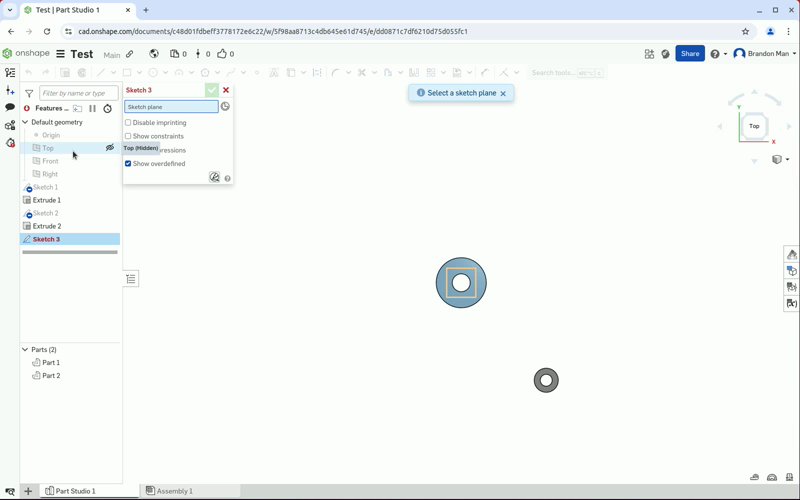
click(73, 150)
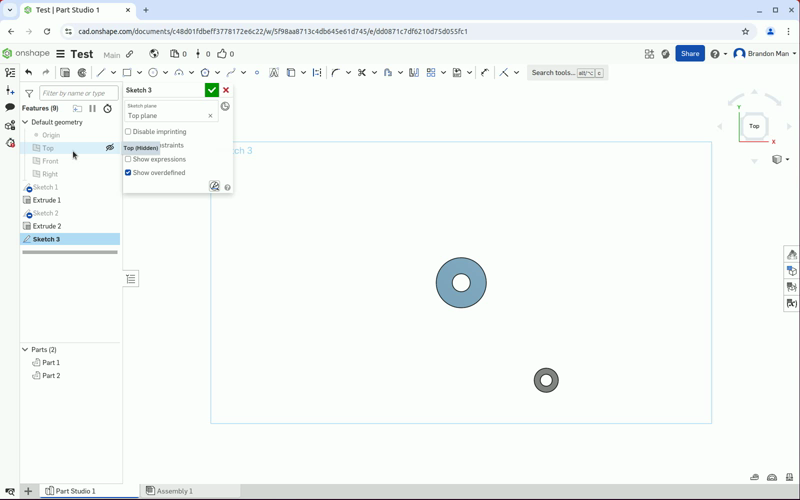
mouse_move(73, 352)
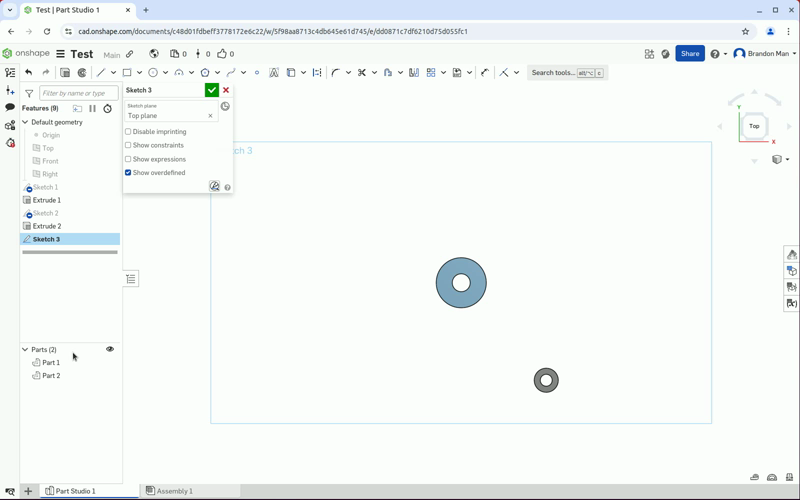
key(y)
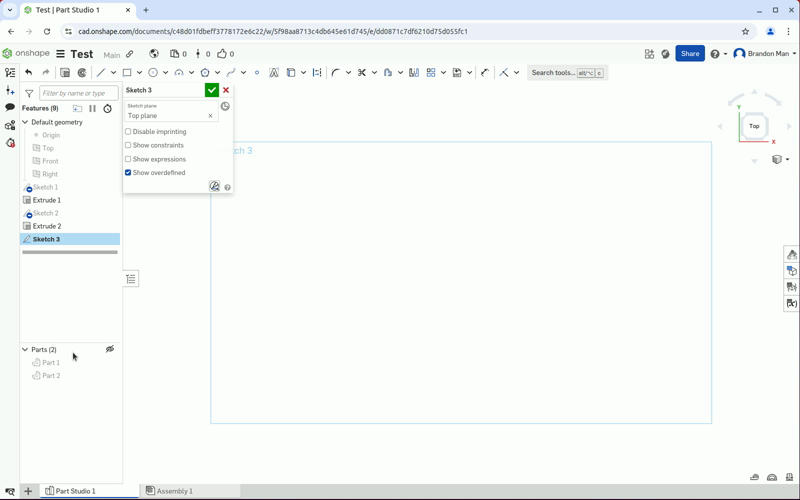
key(c)
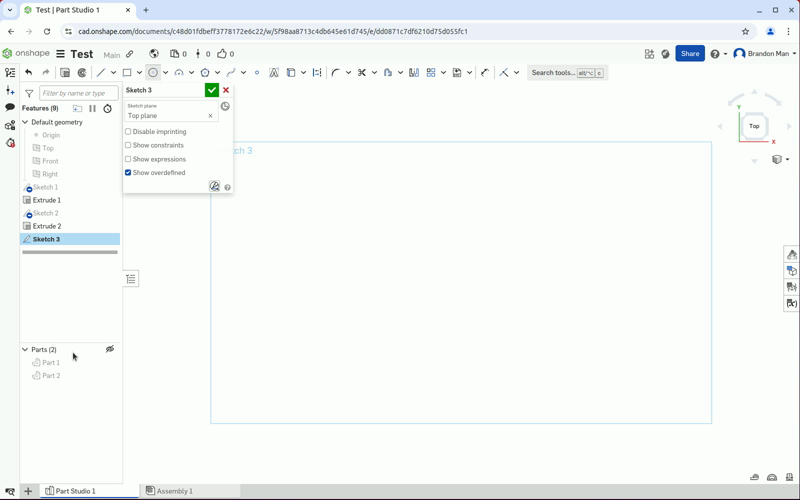
key_down(shift)
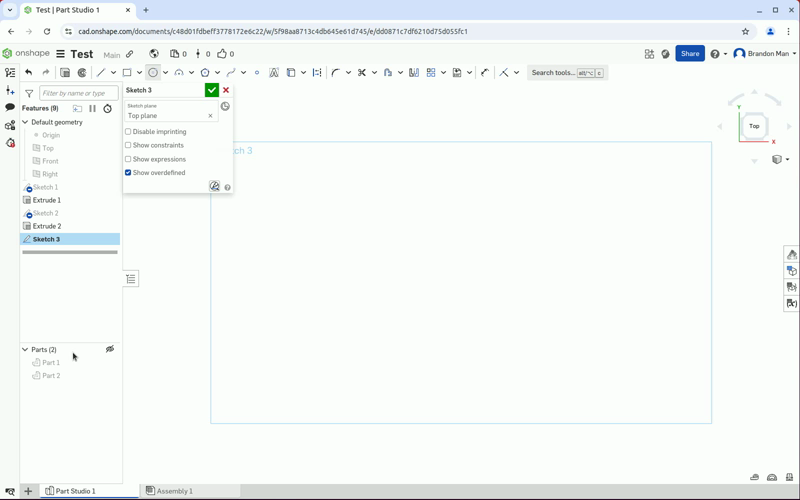
mouse_move(546, 380)
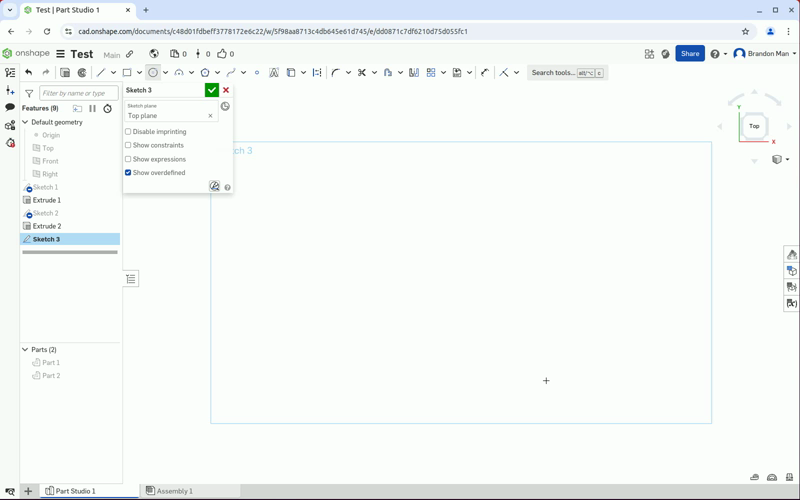
click(546, 380)
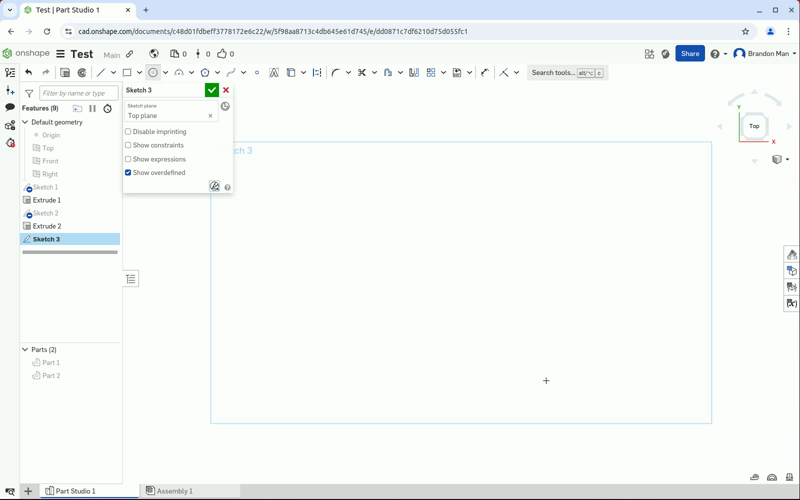
key_up(shift)
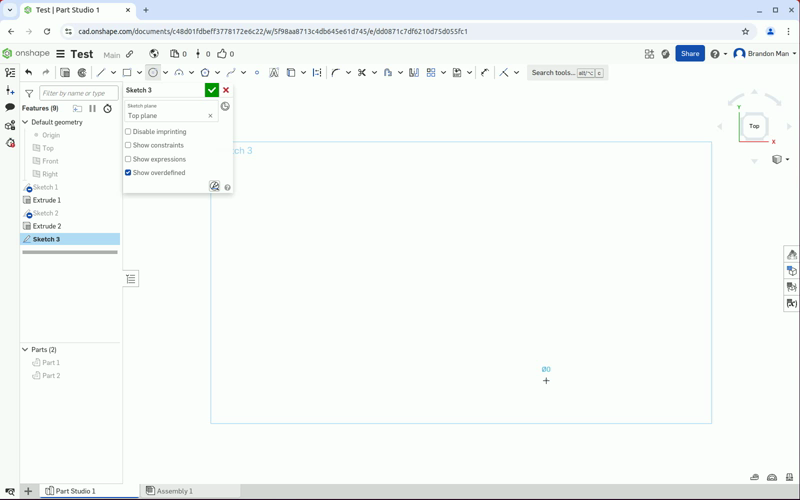
mouse_move(562, 380)
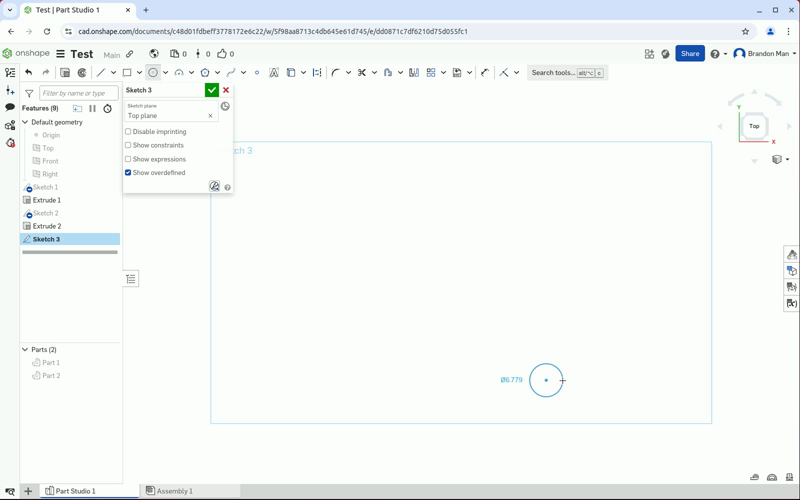
click(562, 380)
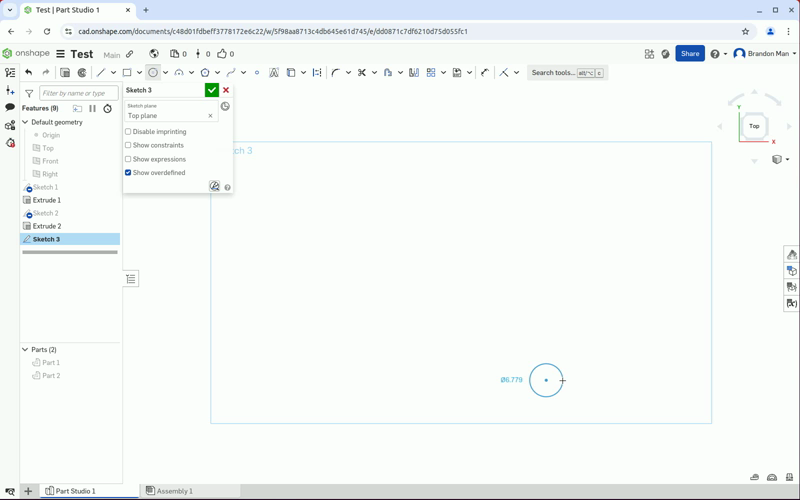
key(esc)
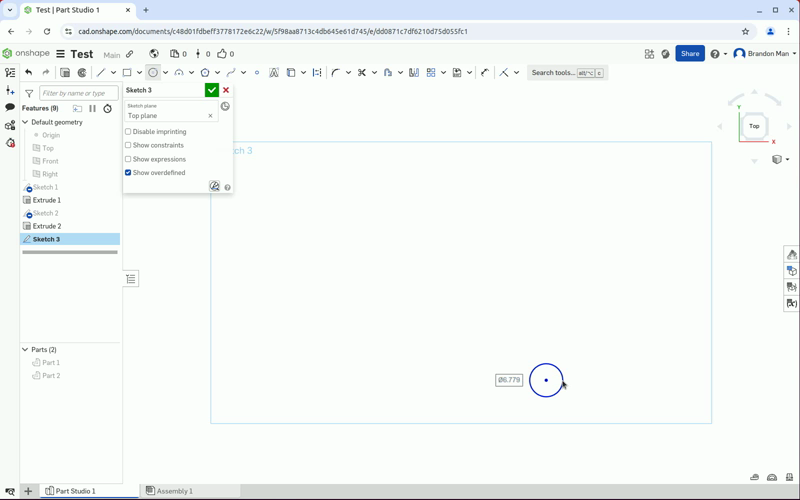
key(c)
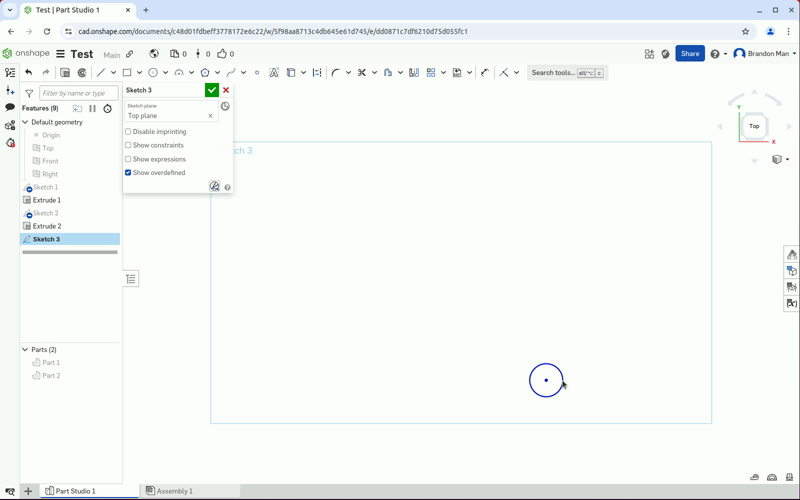
key_down(shift)
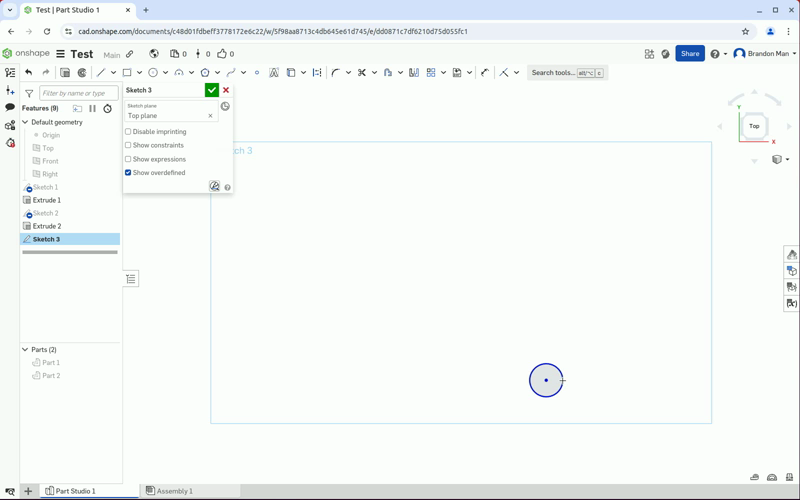
mouse_move(546, 380)
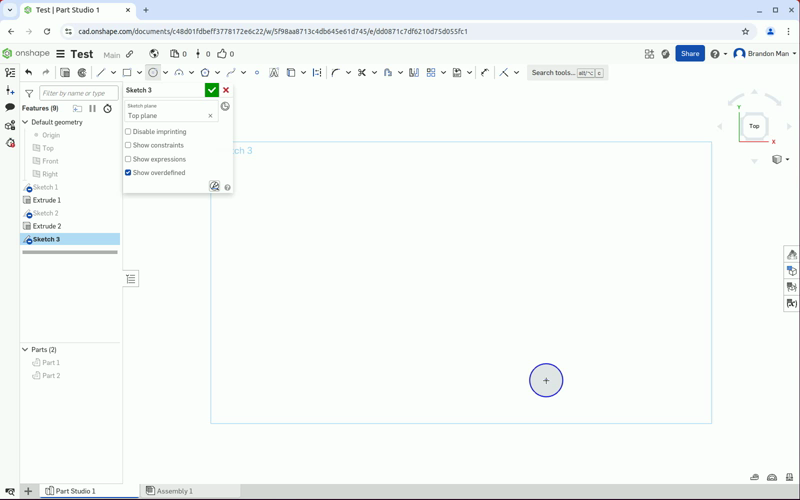
click(546, 380)
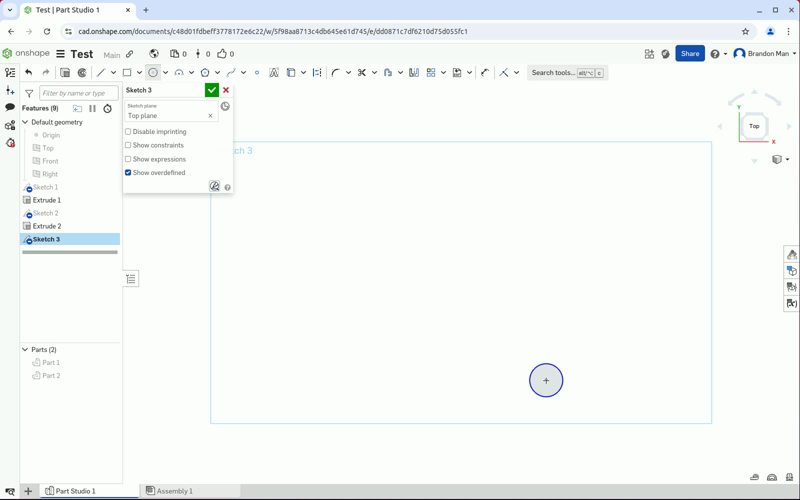
key_up(shift)
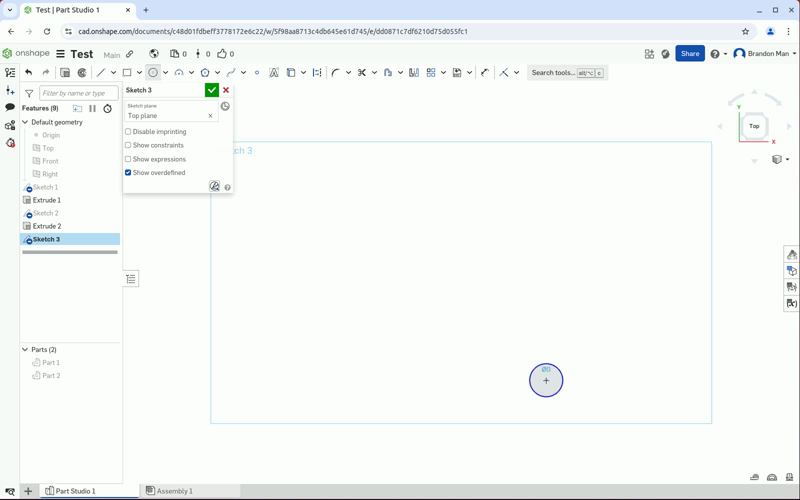
mouse_move(557, 380)
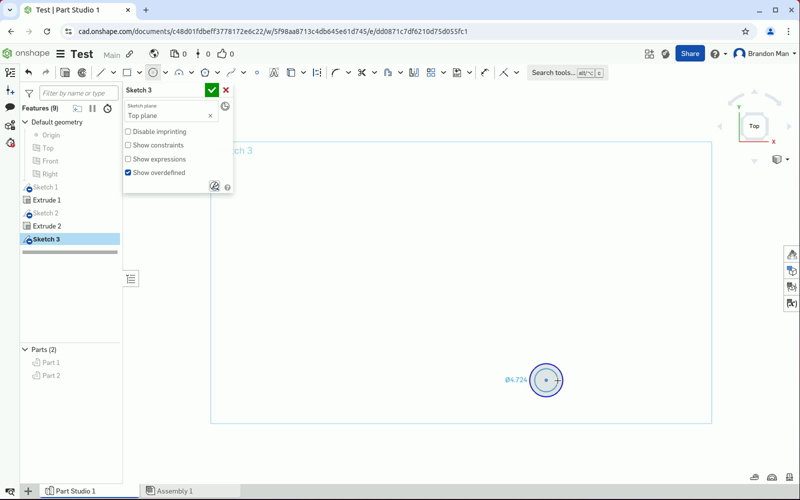
click(557, 380)
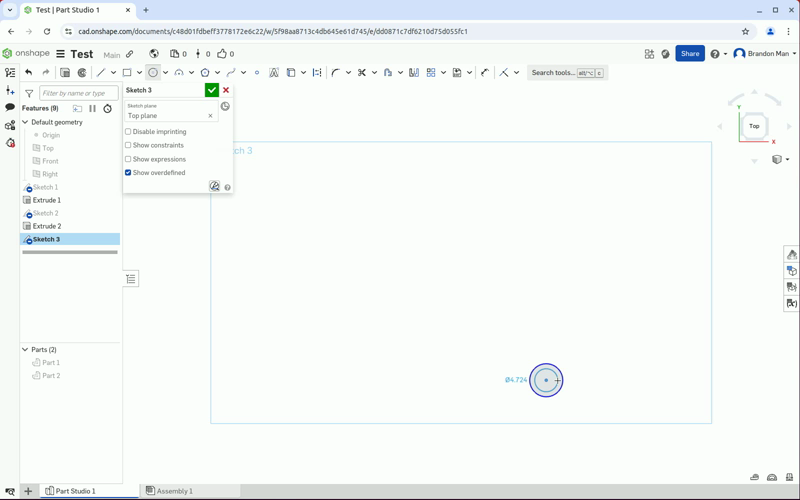
key(esc)
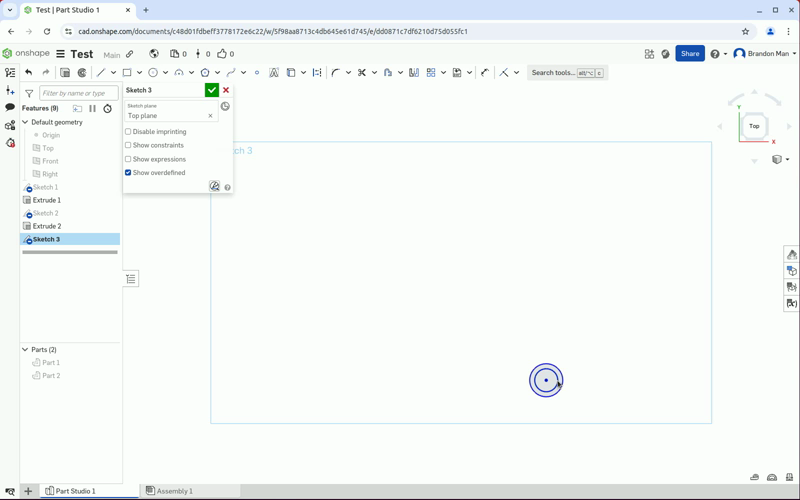
mouse_move(544, 395)
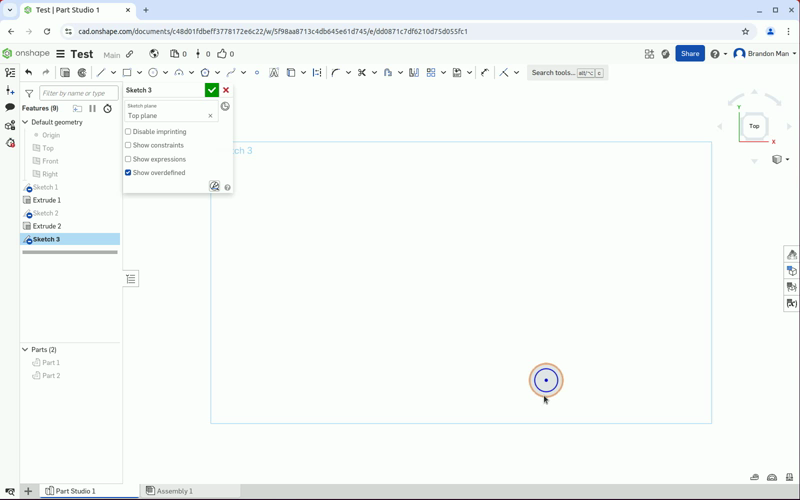
scroll(6)
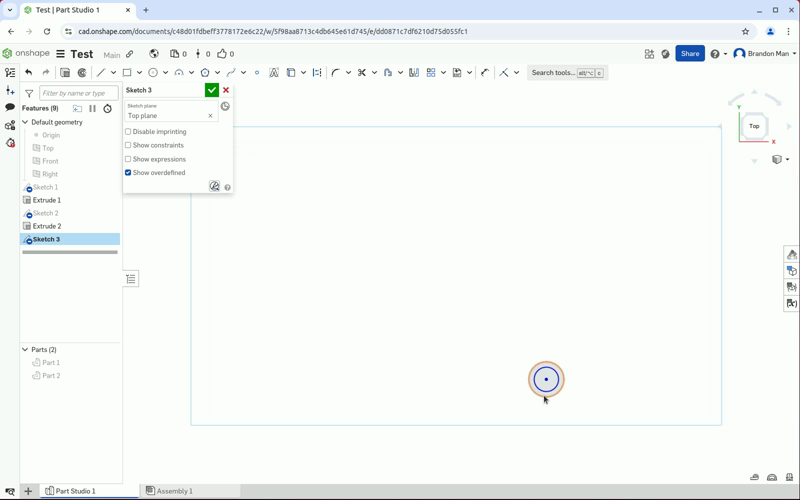
scroll(6)
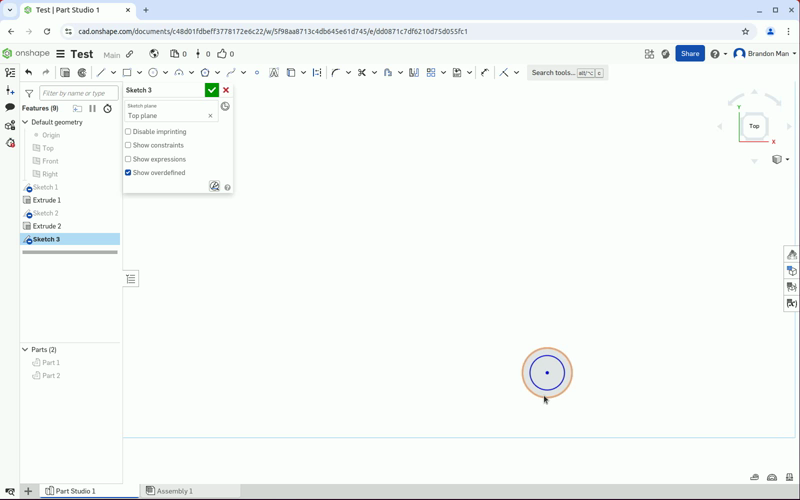
scroll(6)
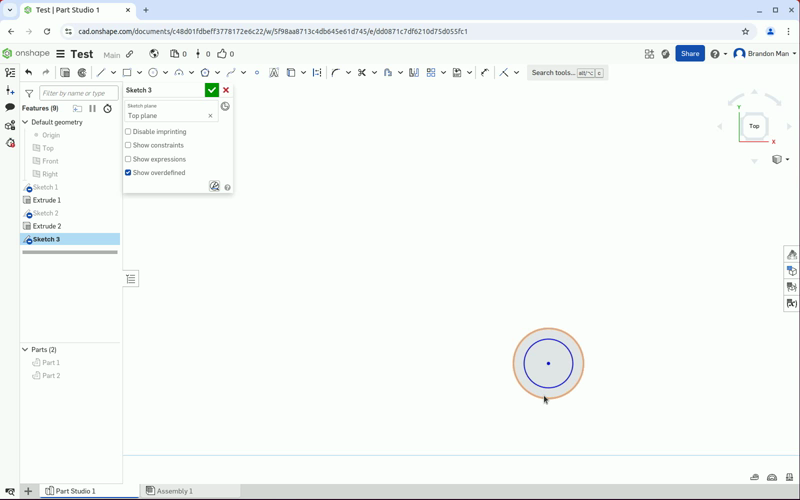
scroll(6)
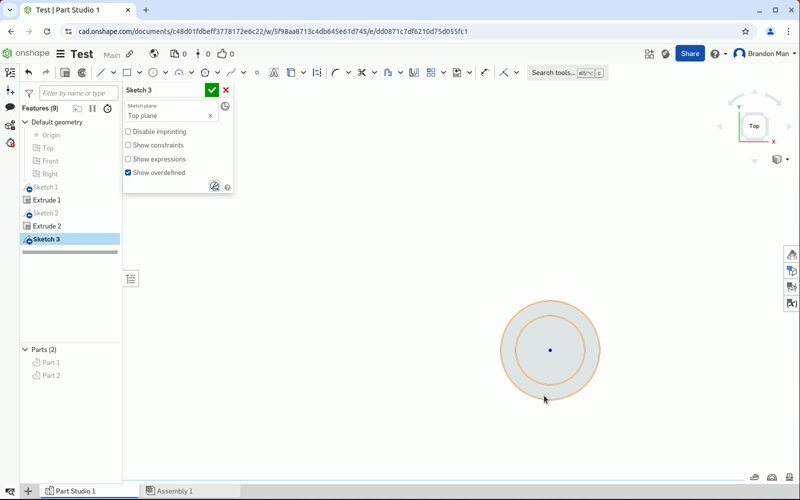
scroll(6)
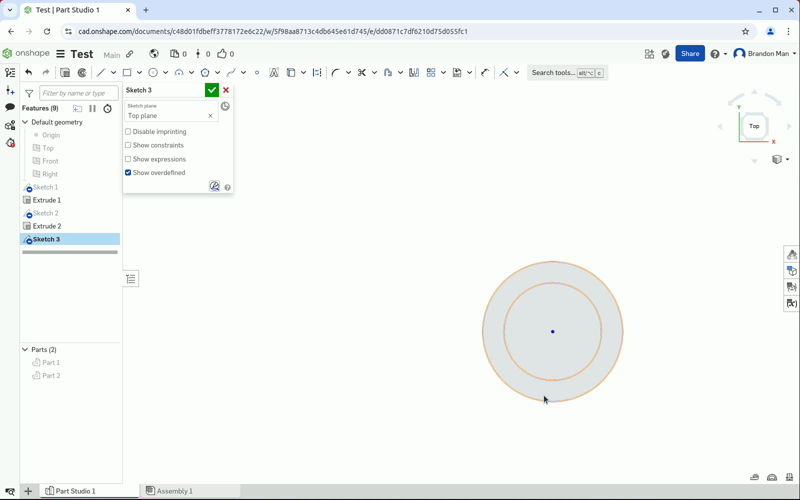
scroll(6)
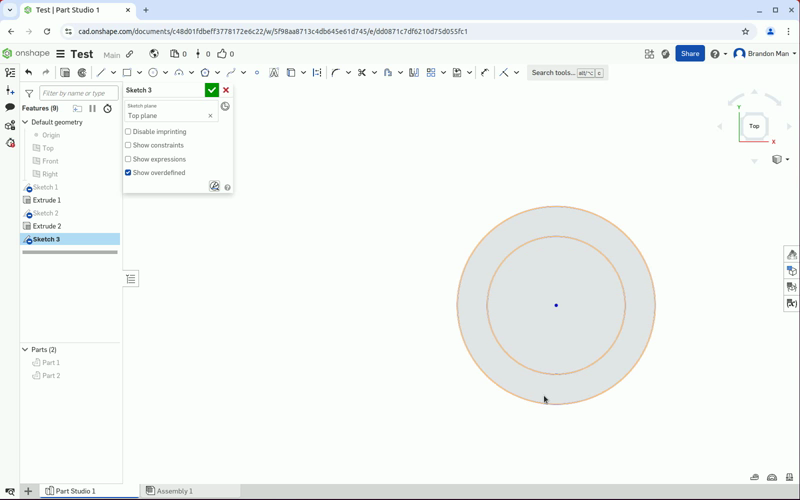
scroll(6)
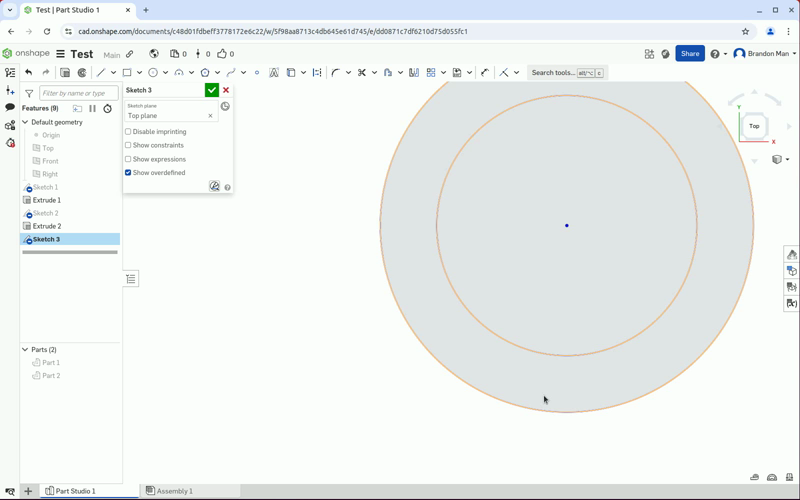
click(544, 395)
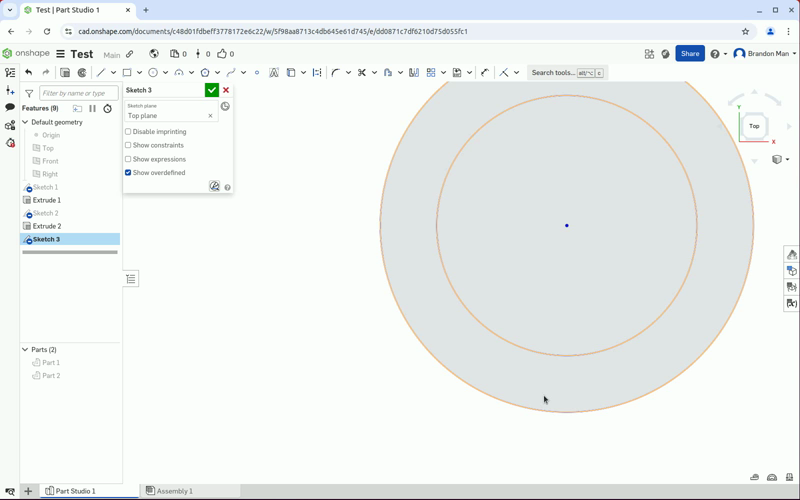
scroll(-6)
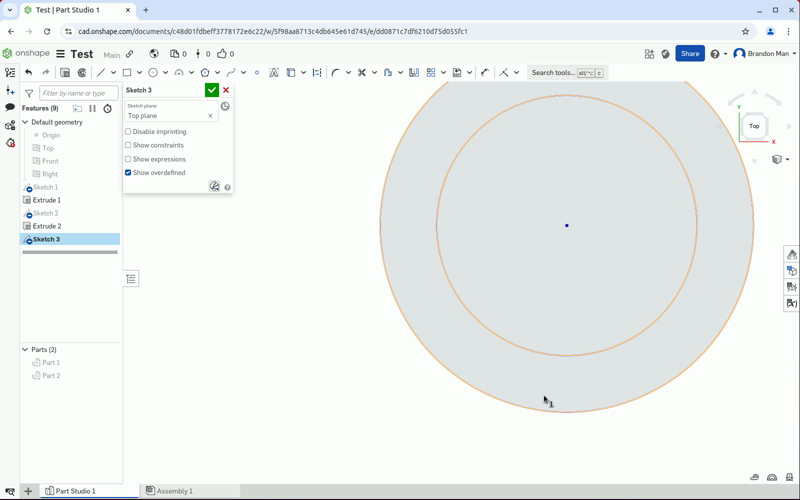
scroll(-6)
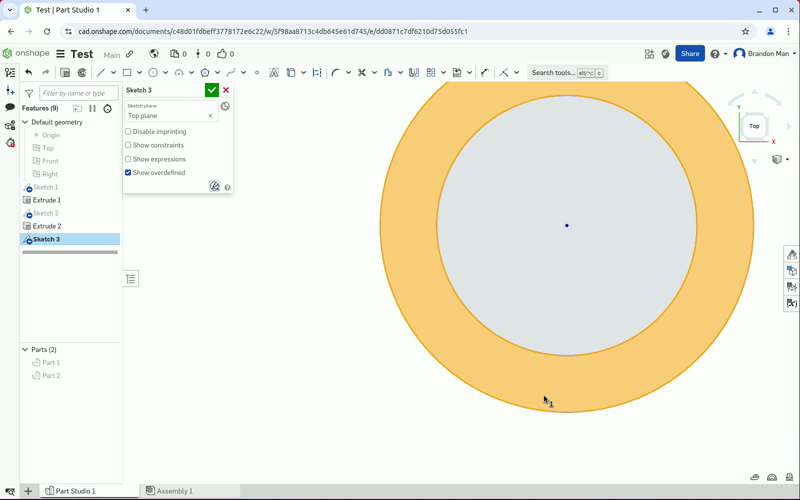
scroll(-6)
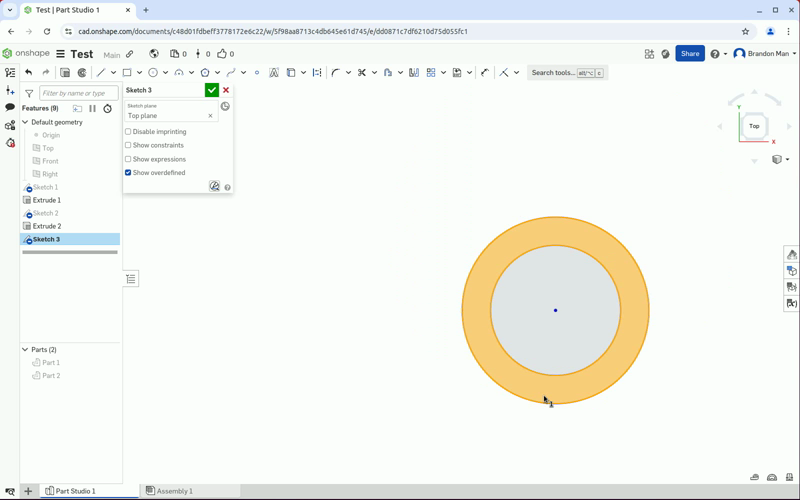
scroll(-6)
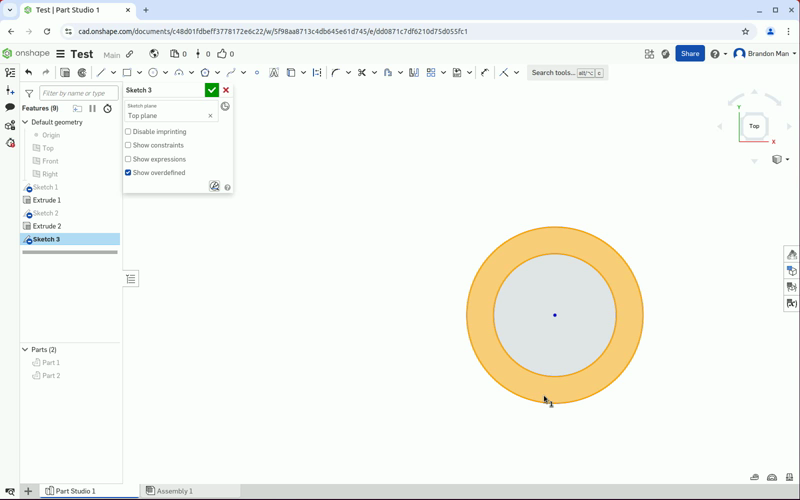
scroll(-6)
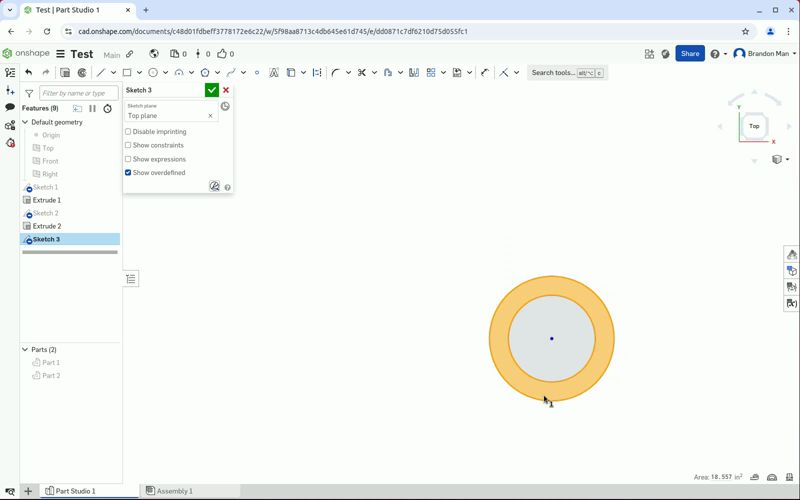
scroll(-6)
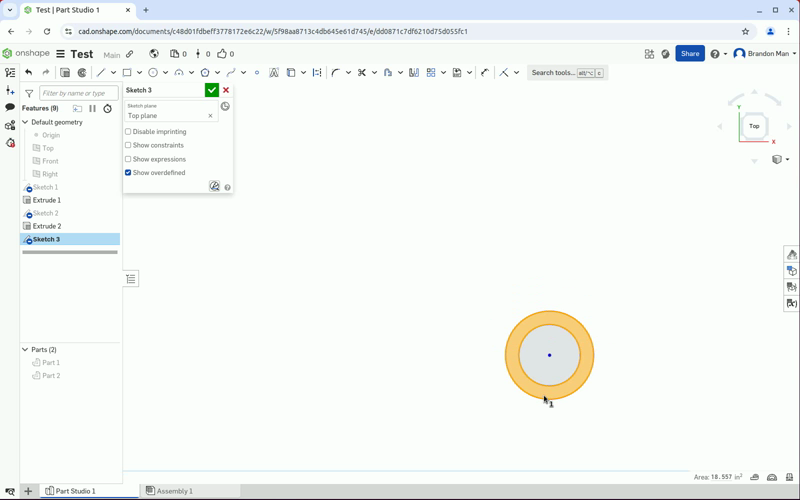
scroll(-6)
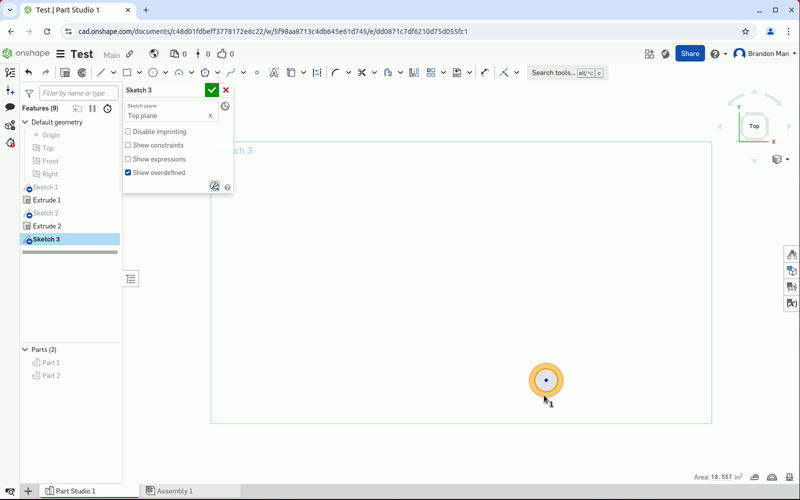
mouse_move(73, 352)
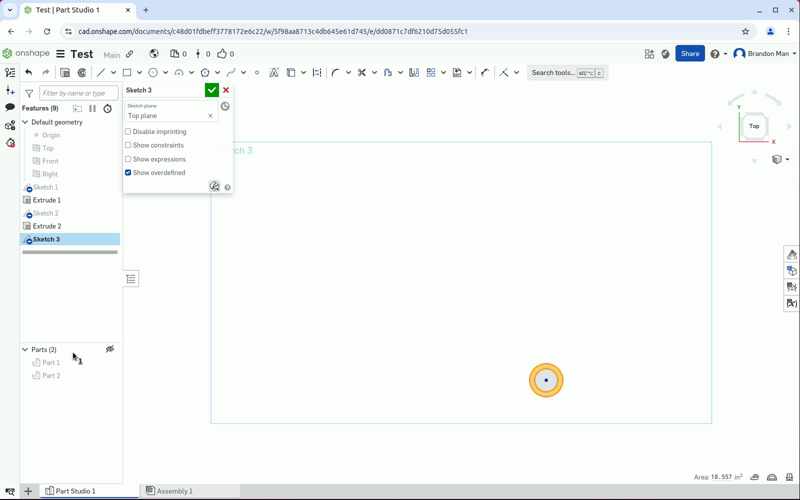
key(shift+y)
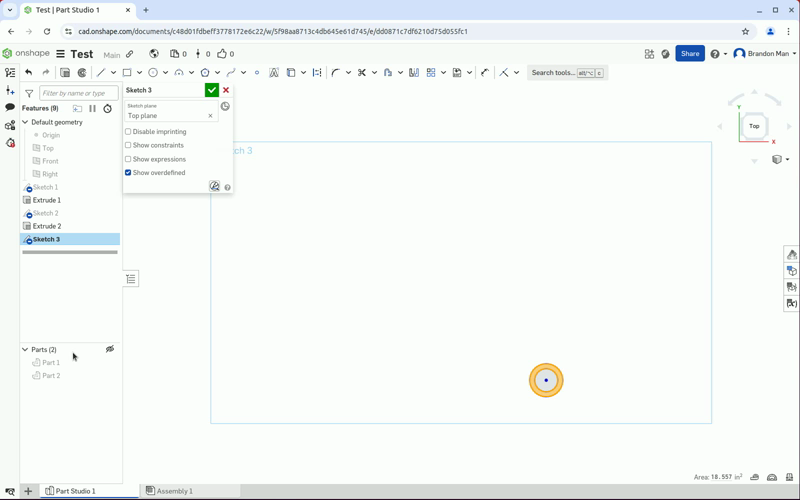
key(shift+e)
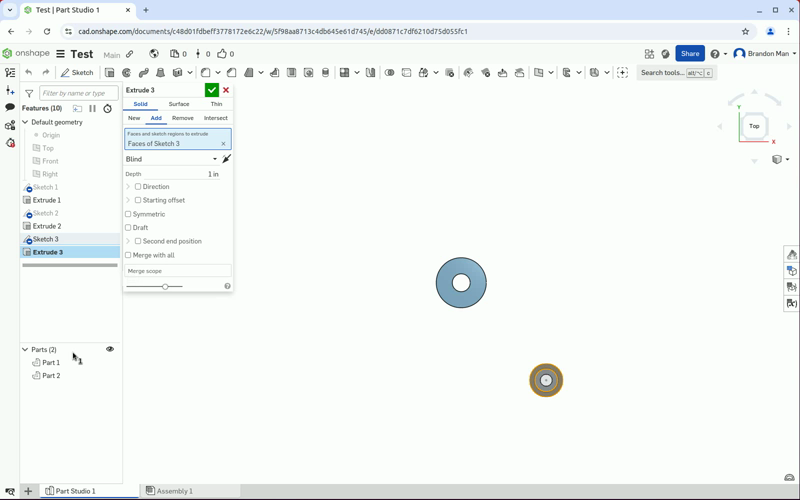
mouse_move(143, 106)
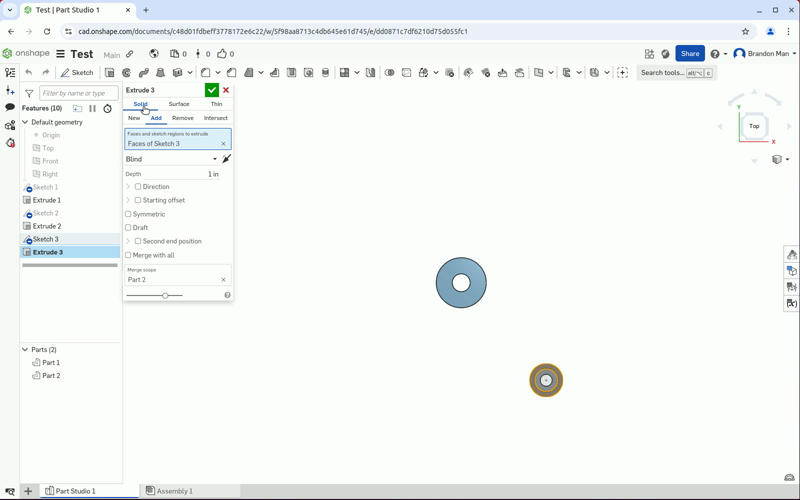
click(143, 106)
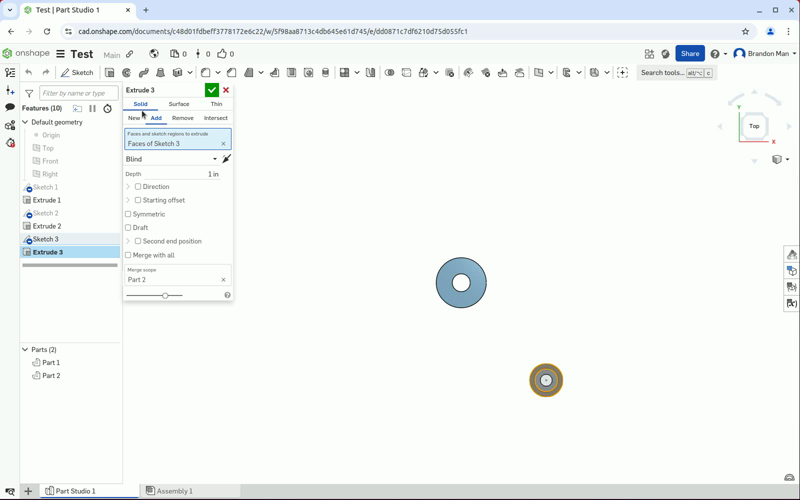
mouse_move(137, 120)
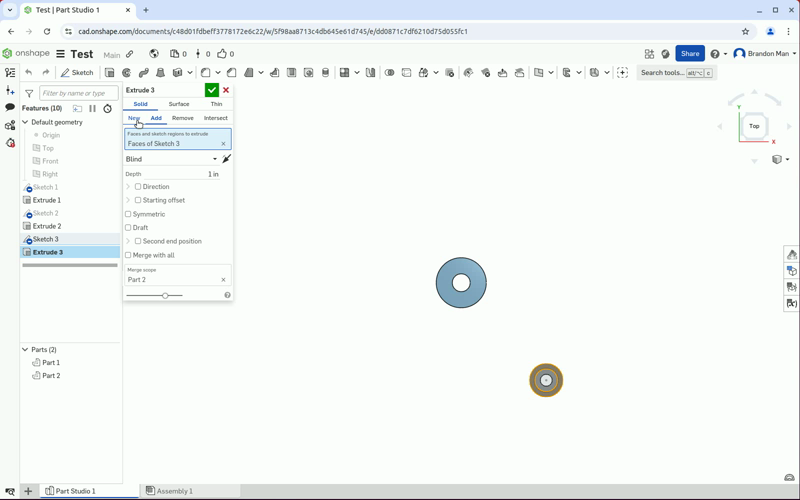
click(137, 120)
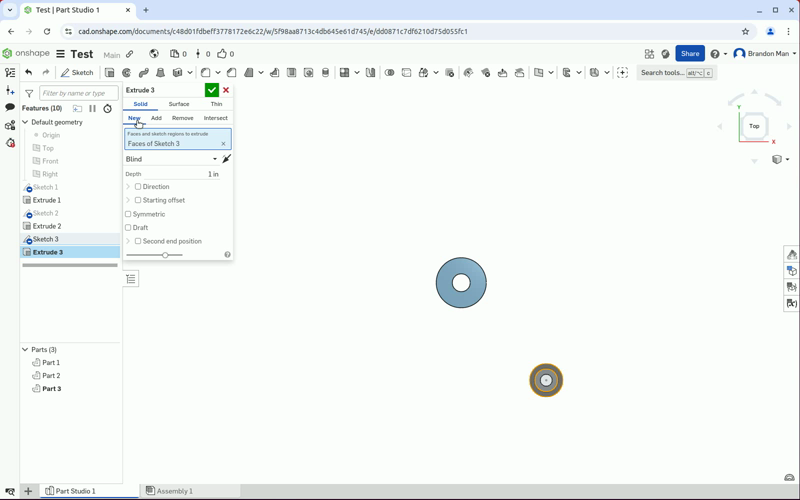
key(tab, 4)
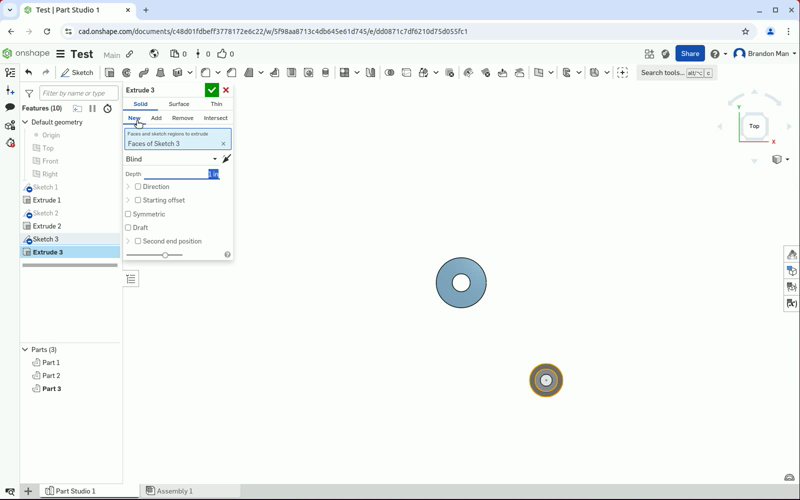
text(-3.37)
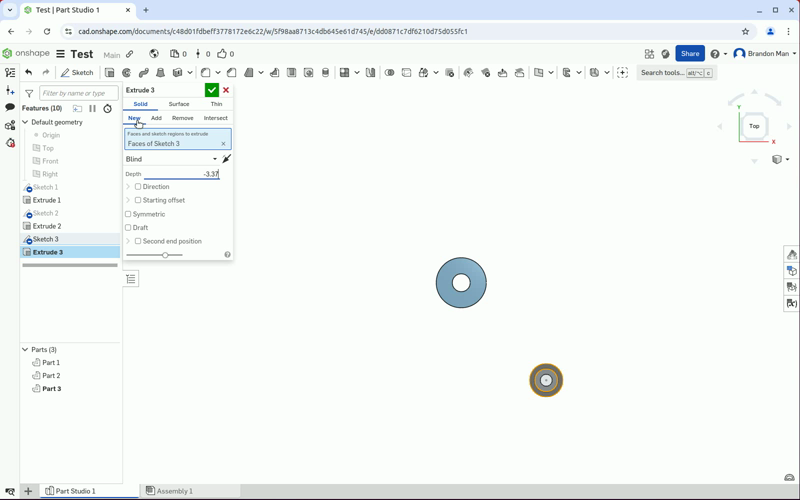
key(enter)
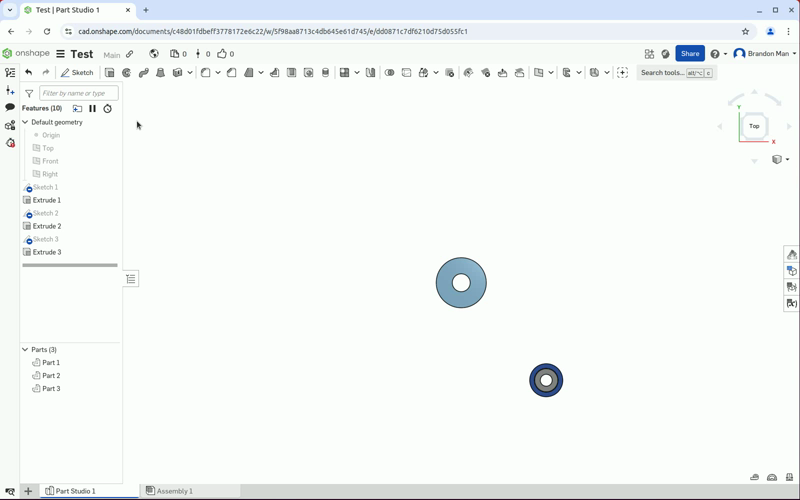
key(shift+h)
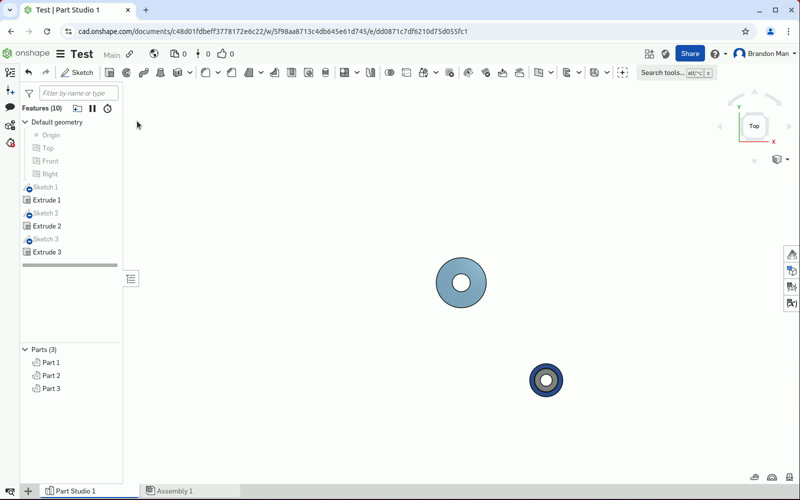
key(shift+h)
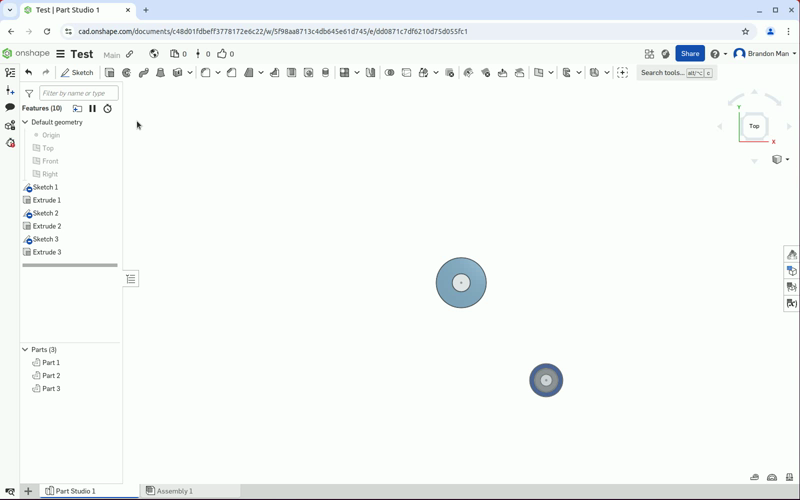
key(shift+7)
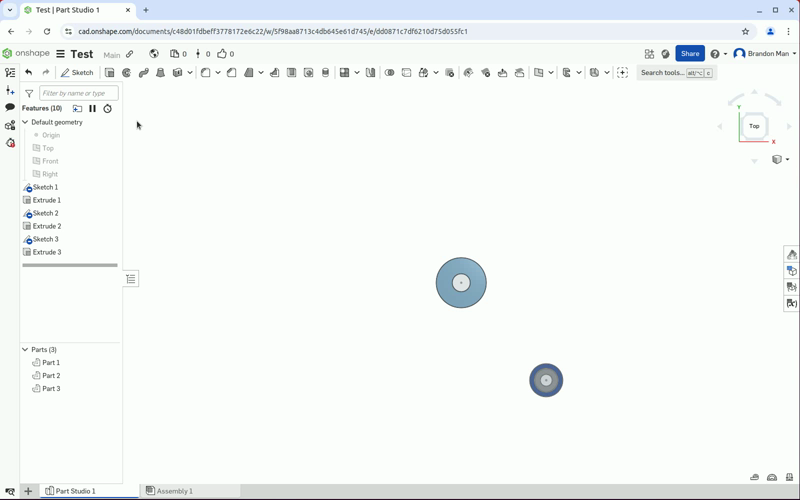
key(up, 3)
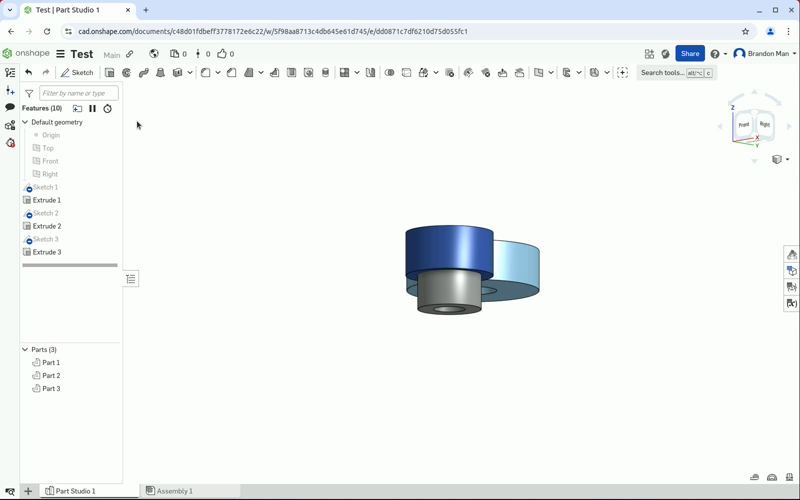
key(left, 3)
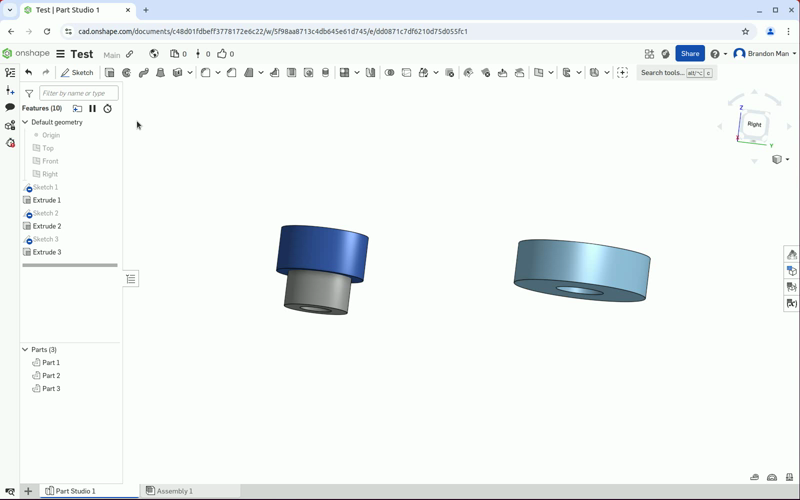
key(right, 3)
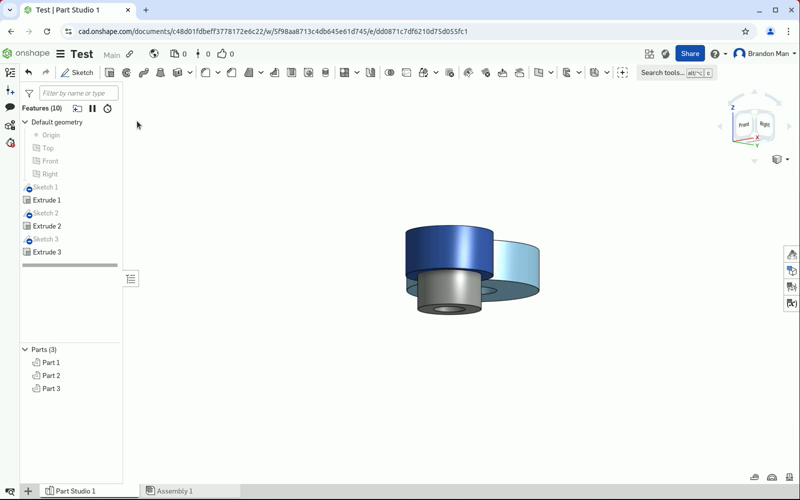
key(down, 3)
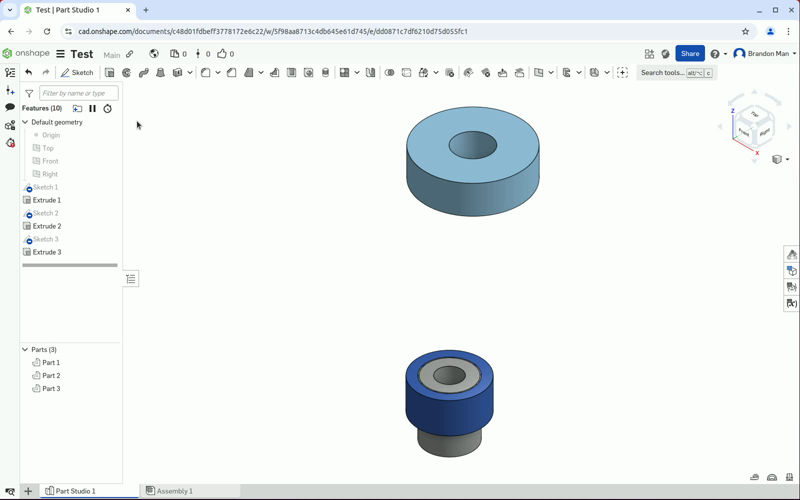
mouse_move(73, 189)
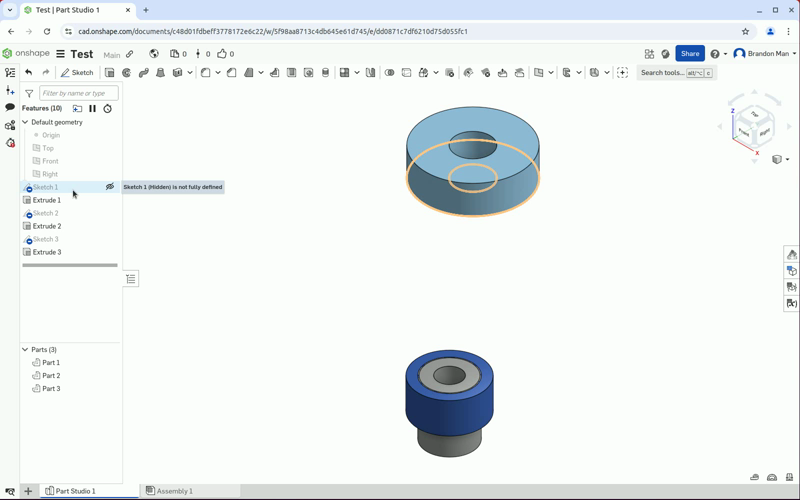
click(73, 189)